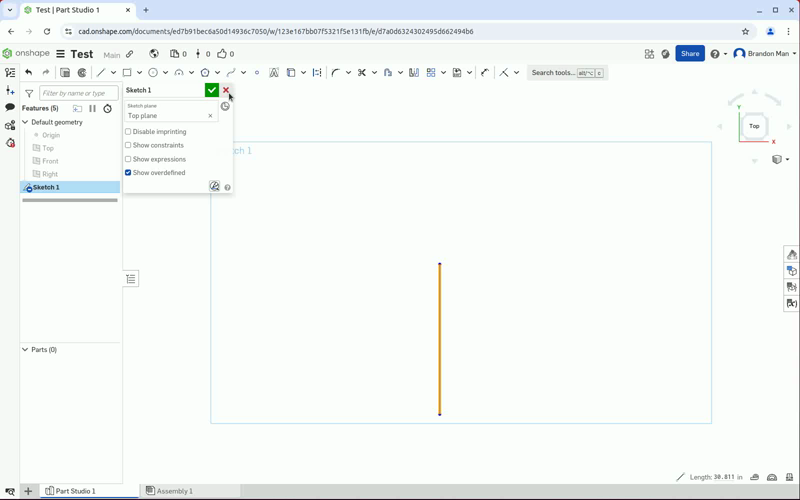
key(shift+h)
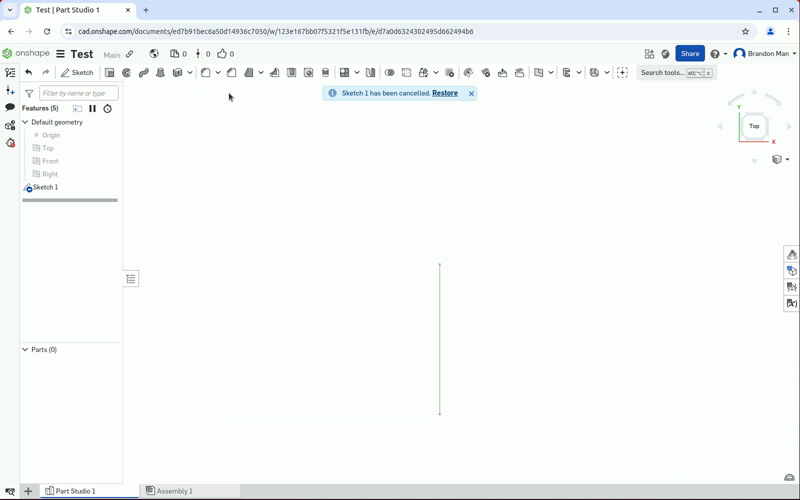
key(shift+s)
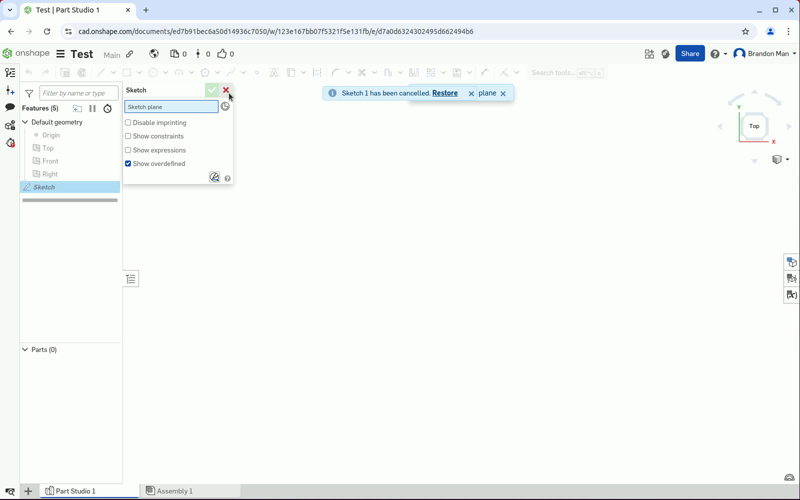
mouse_move(73, 150)
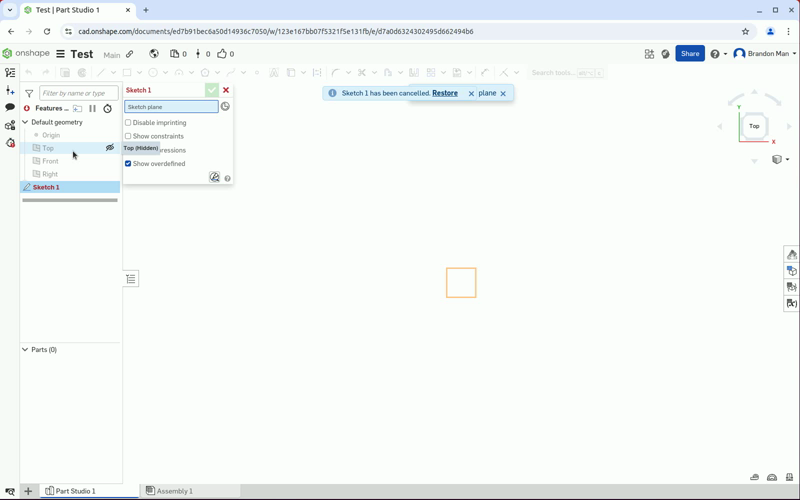
click(73, 150)
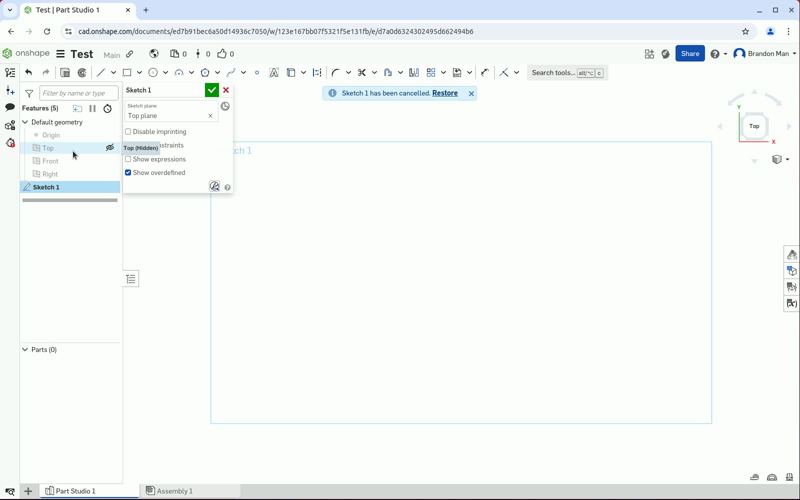
mouse_move(73, 352)
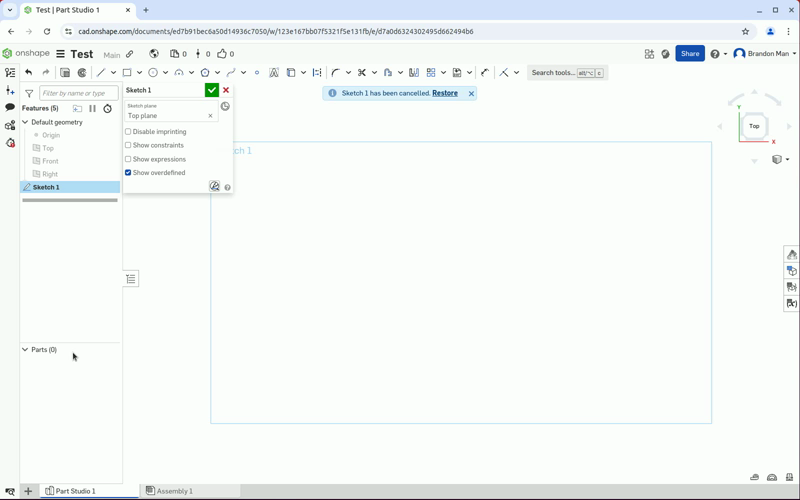
key(y)
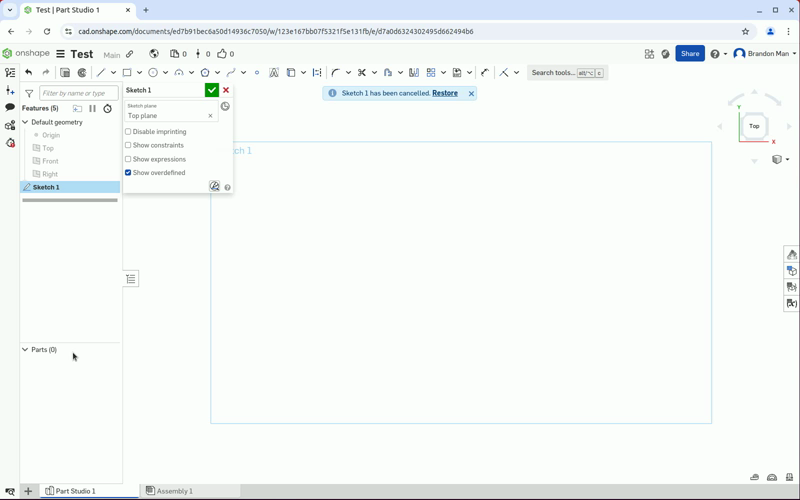
key(l)
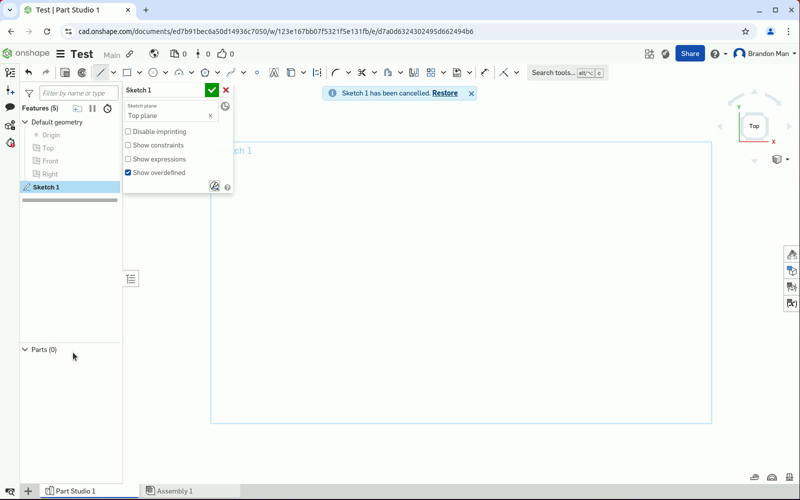
key_down(shift)
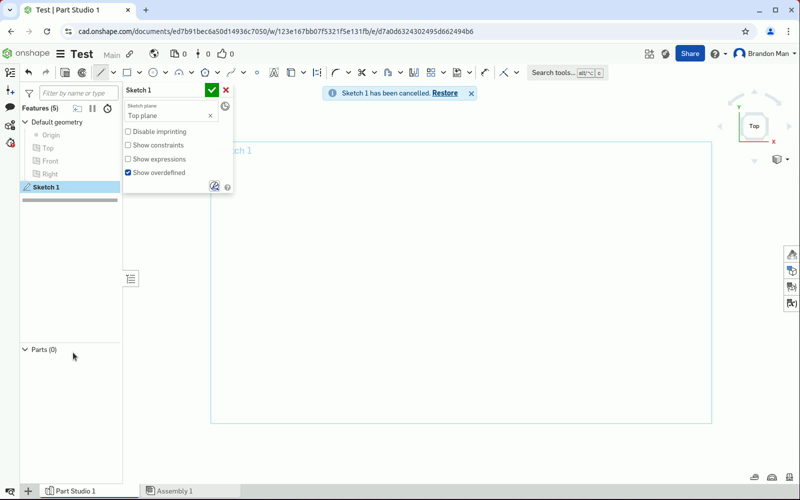
mouse_move(409, 286)
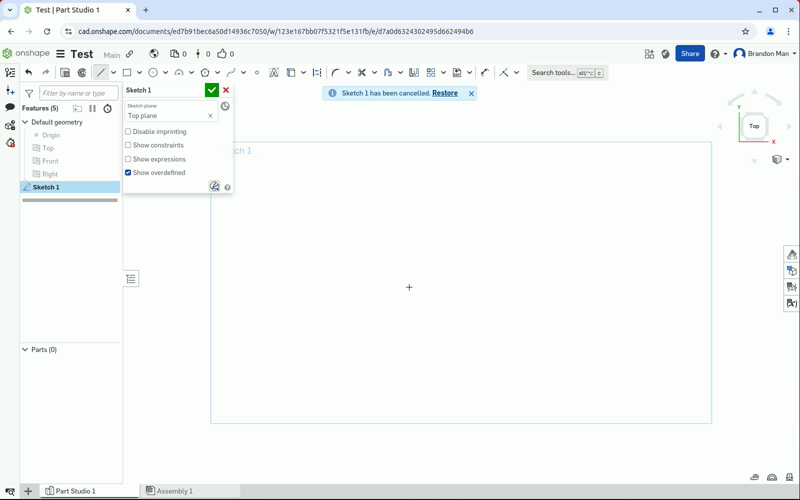
click(409, 286)
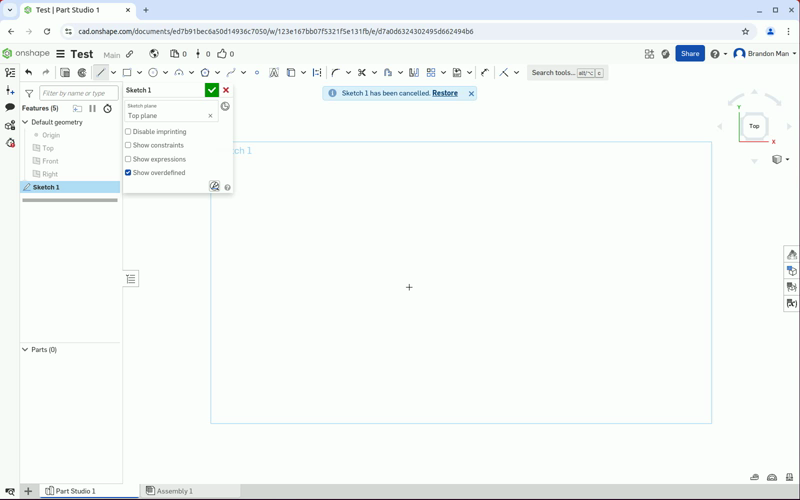
key_up(shift)
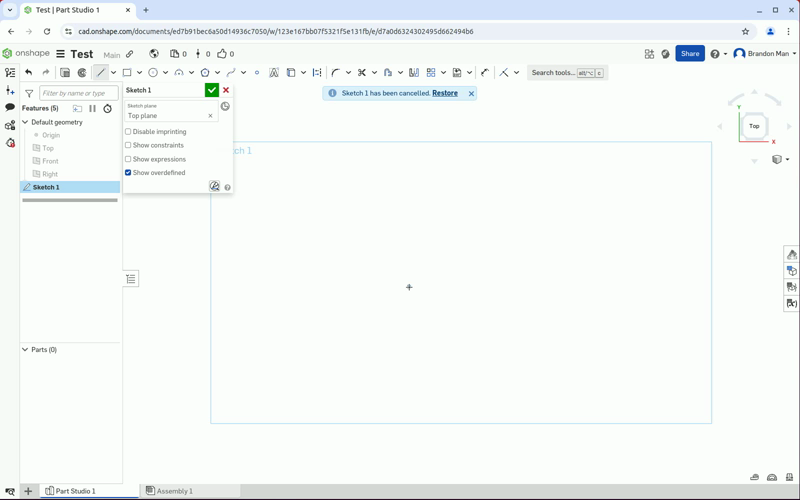
key_down(shift)
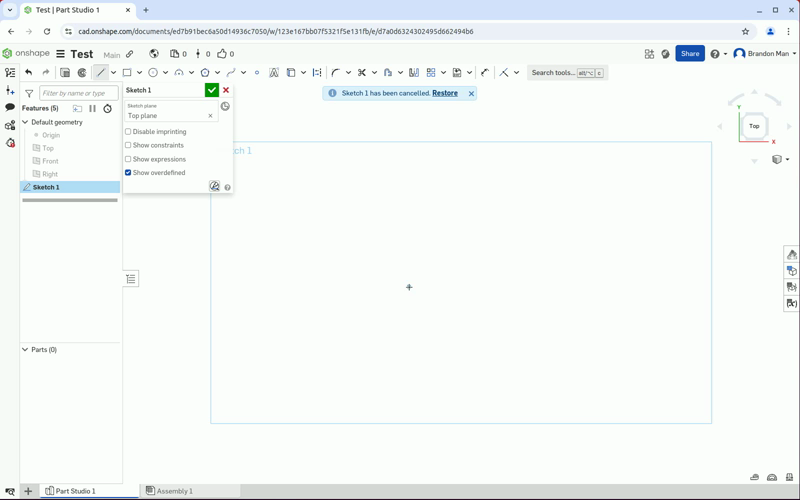
mouse_move(513, 286)
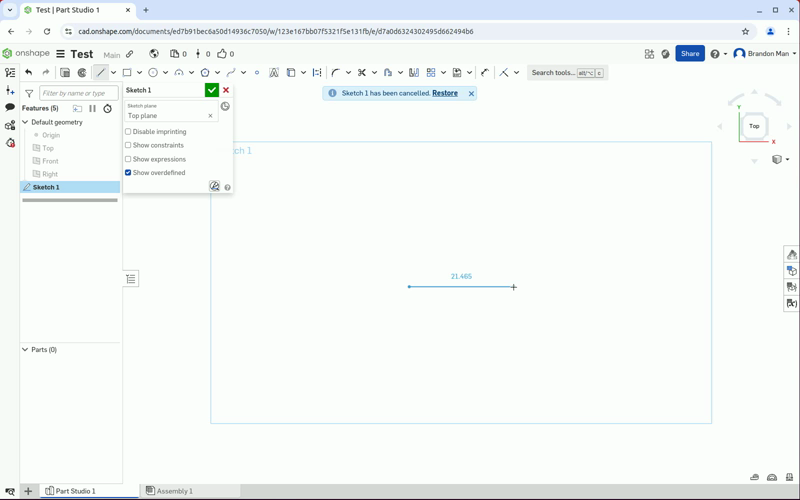
click(513, 286)
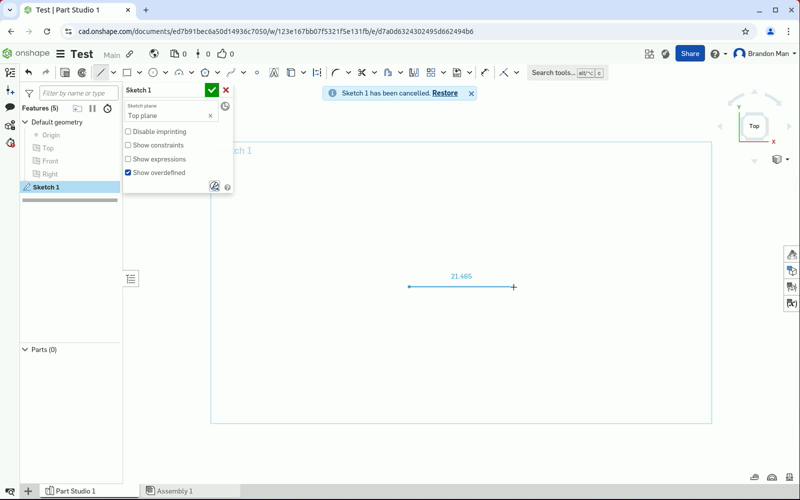
key_up(shift)
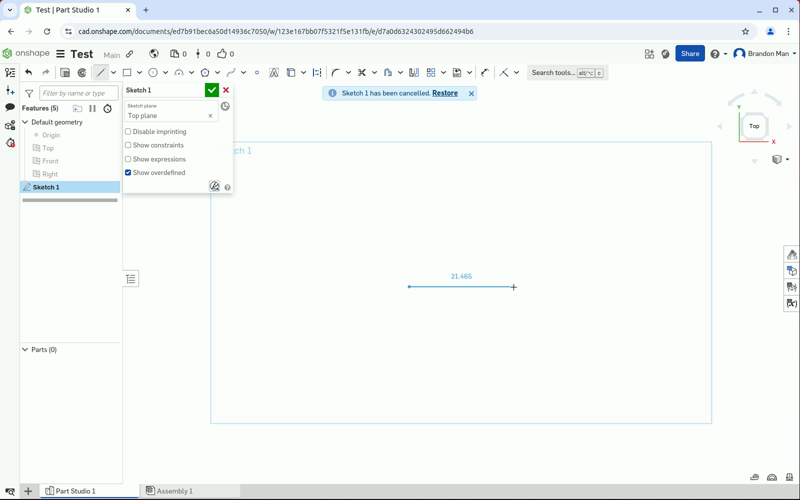
key_down(shift)
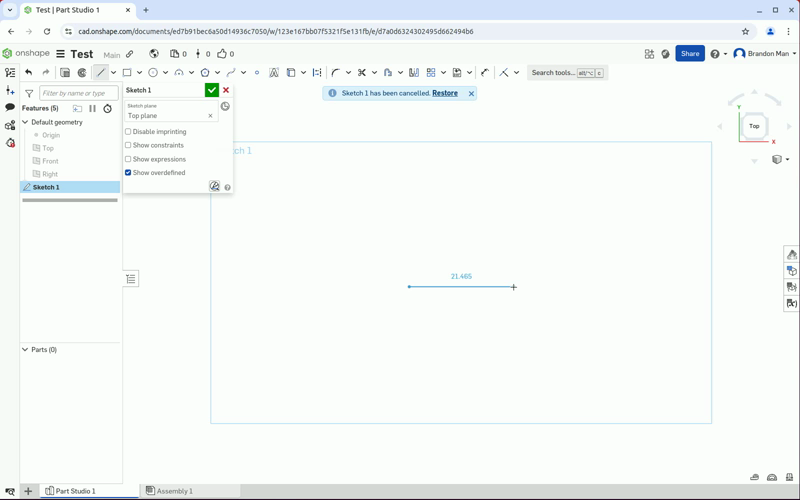
mouse_move(543, 286)
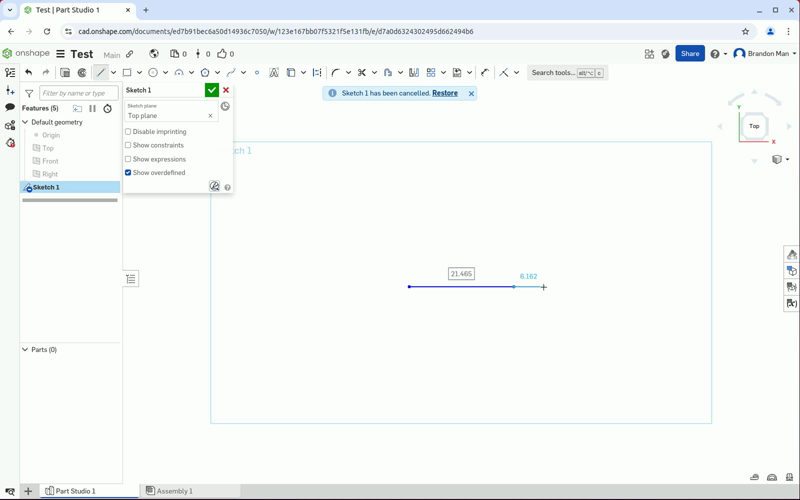
mouse_move(513, 279)
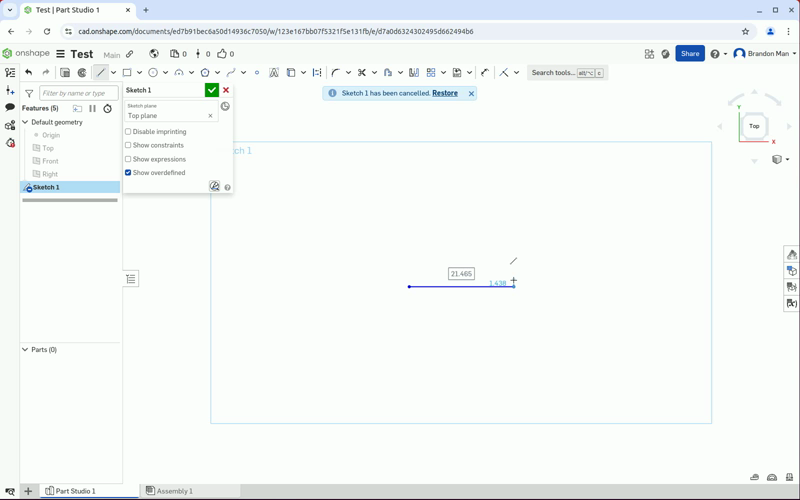
scroll(6)
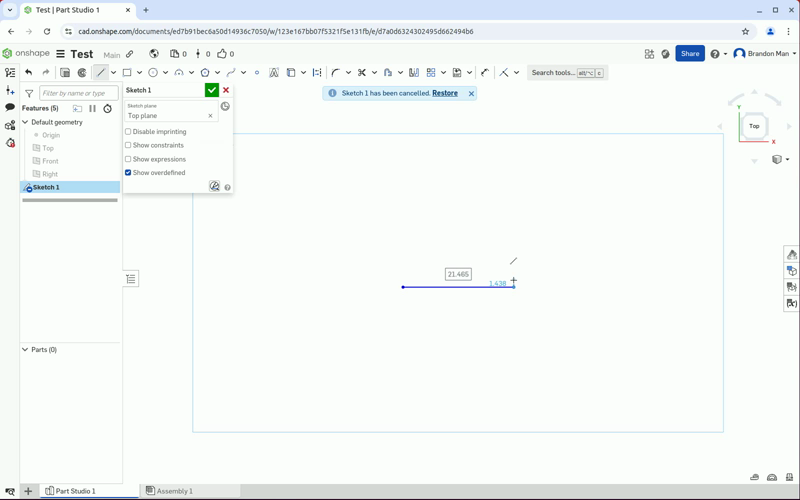
scroll(6)
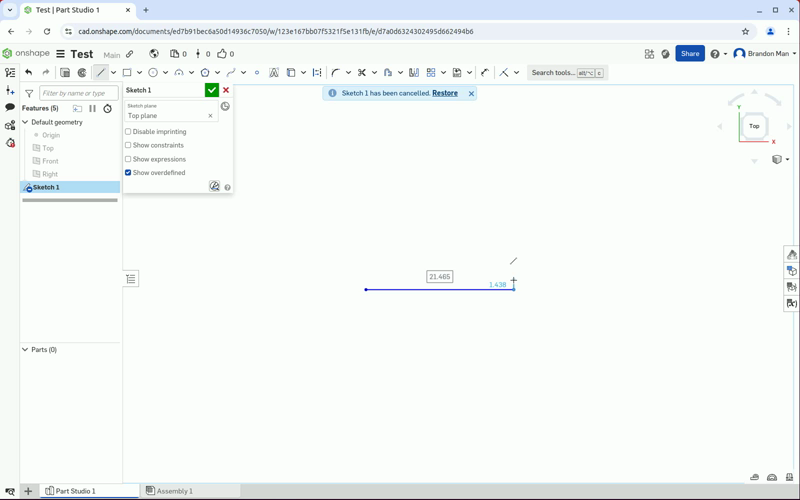
scroll(6)
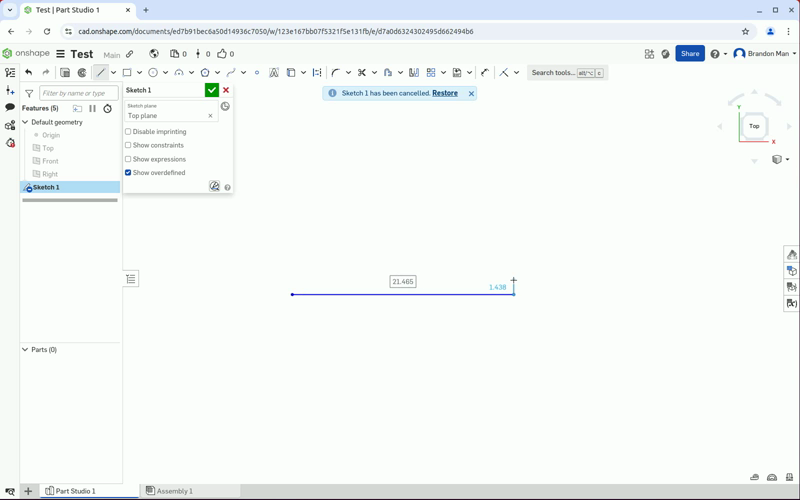
scroll(6)
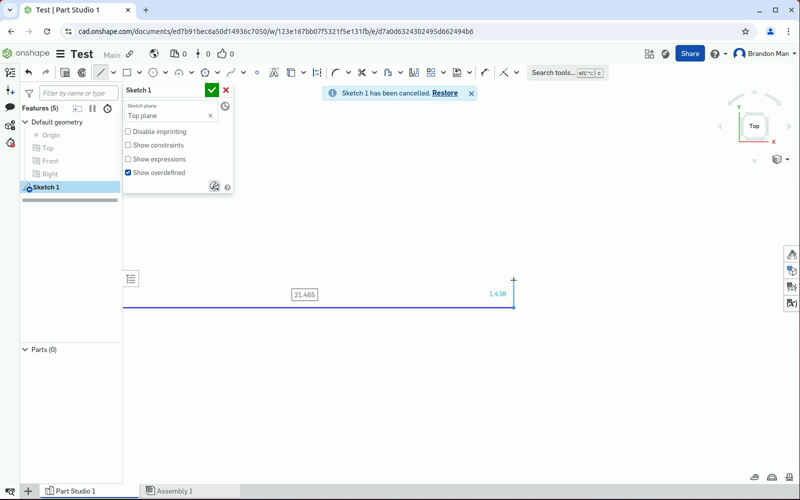
scroll(6)
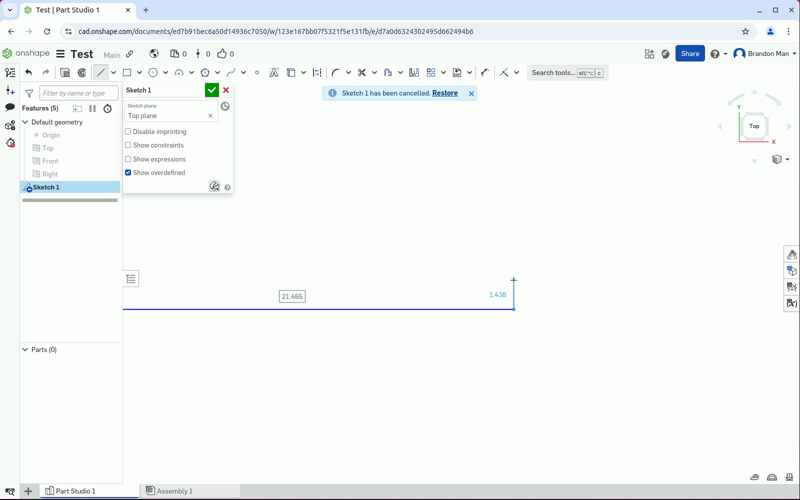
scroll(6)
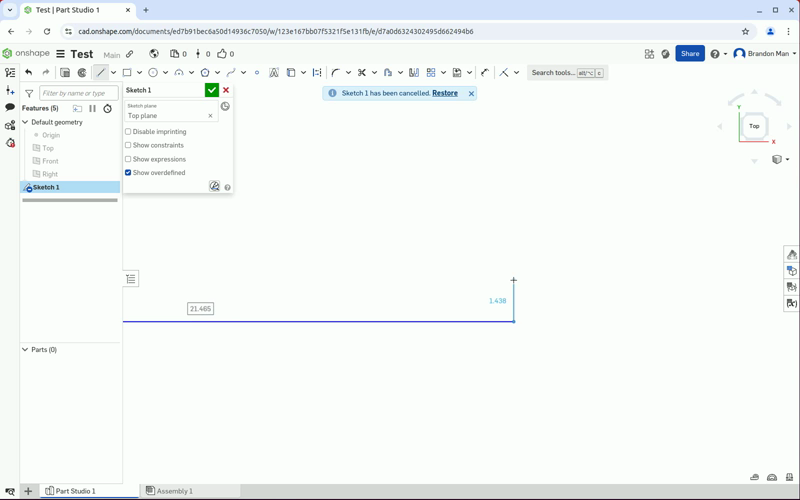
scroll(6)
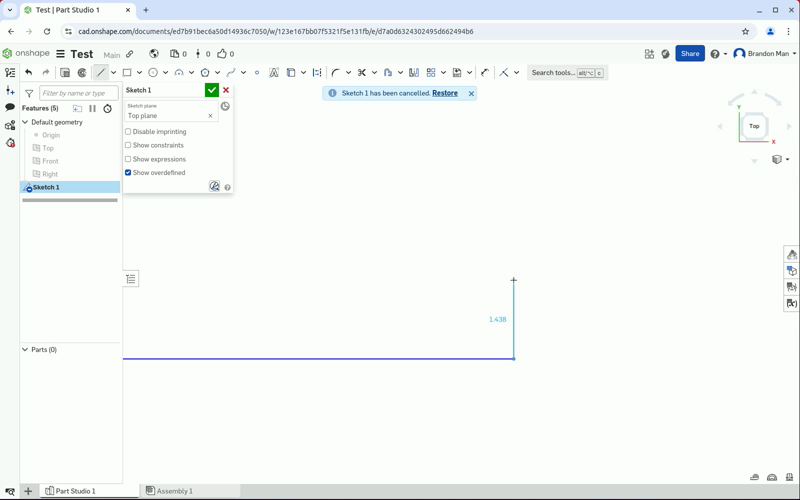
click(513, 279)
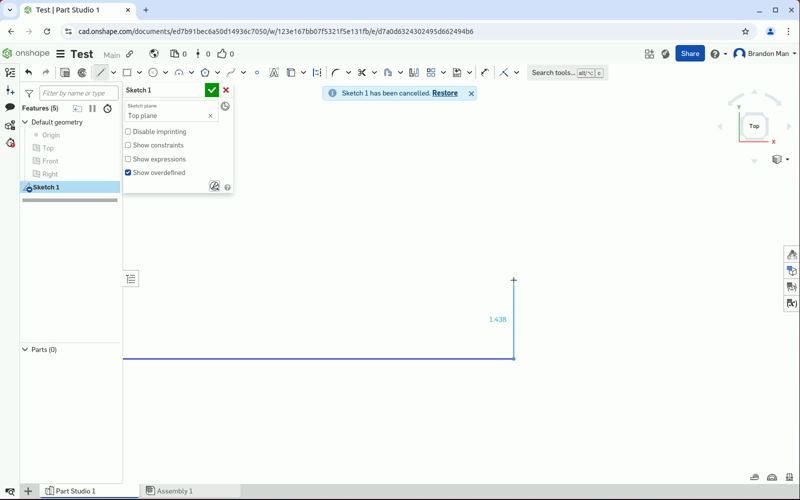
scroll(-6)
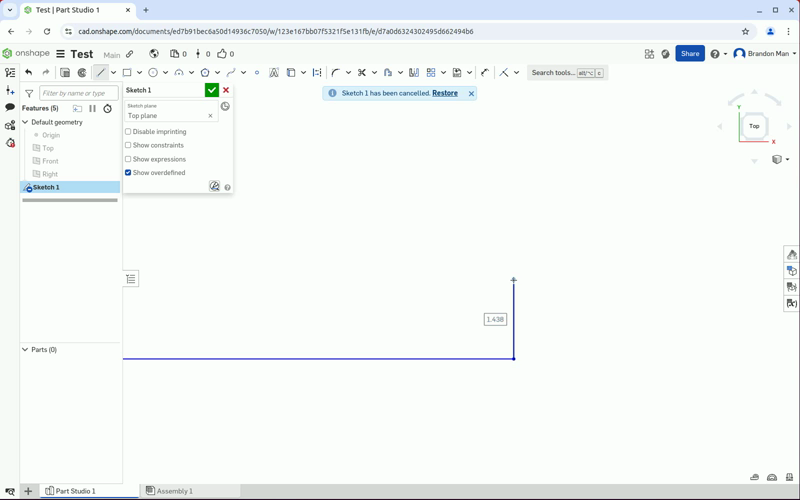
scroll(-6)
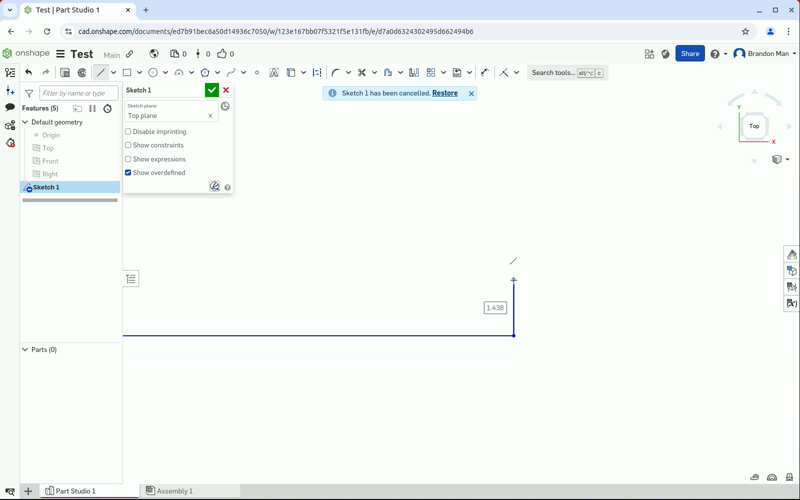
scroll(-6)
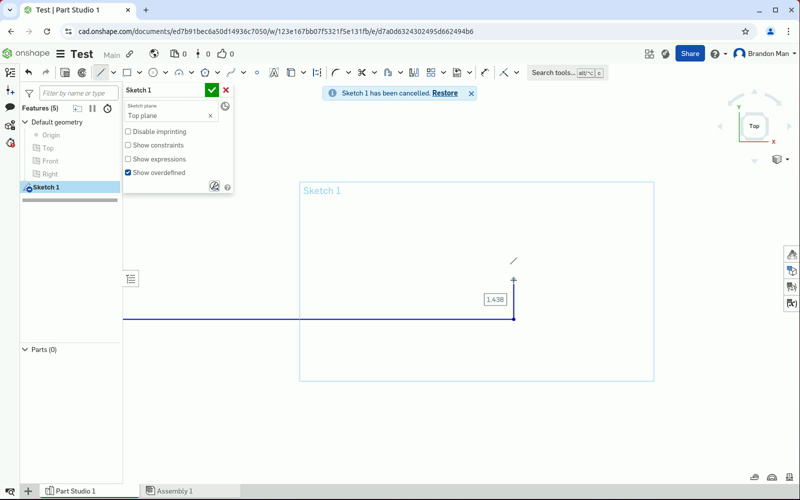
scroll(-6)
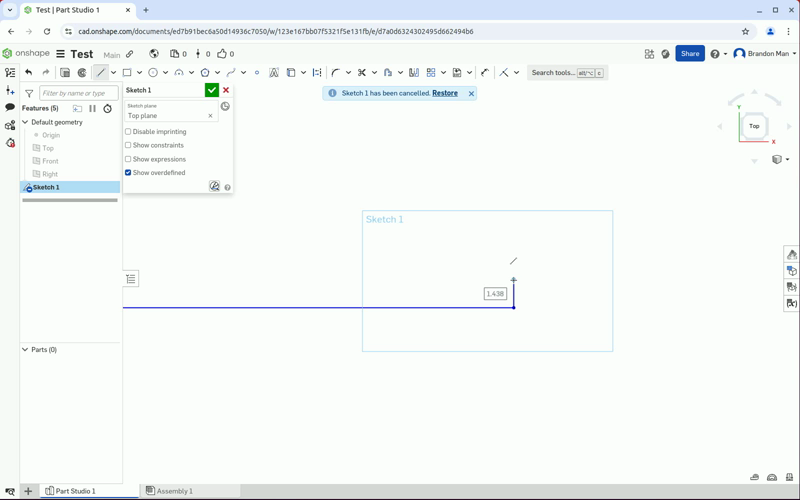
scroll(-6)
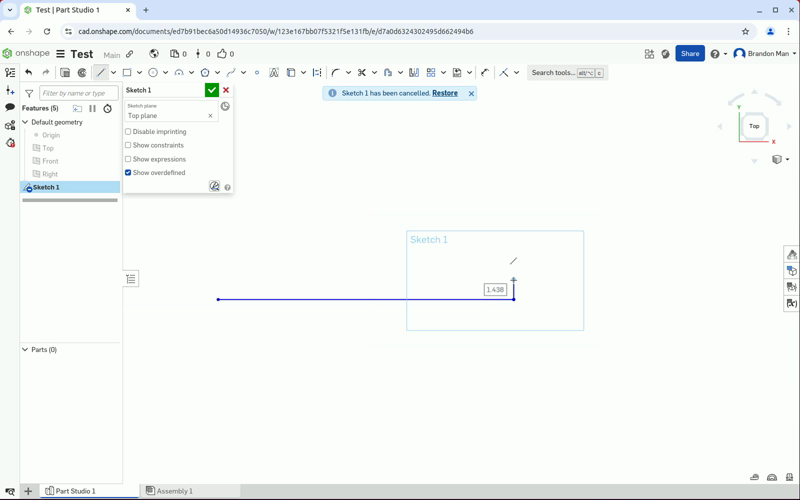
scroll(-6)
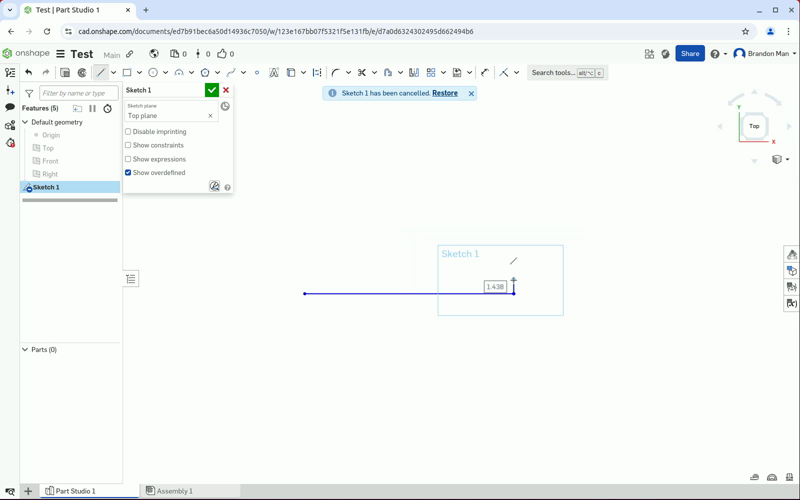
scroll(-6)
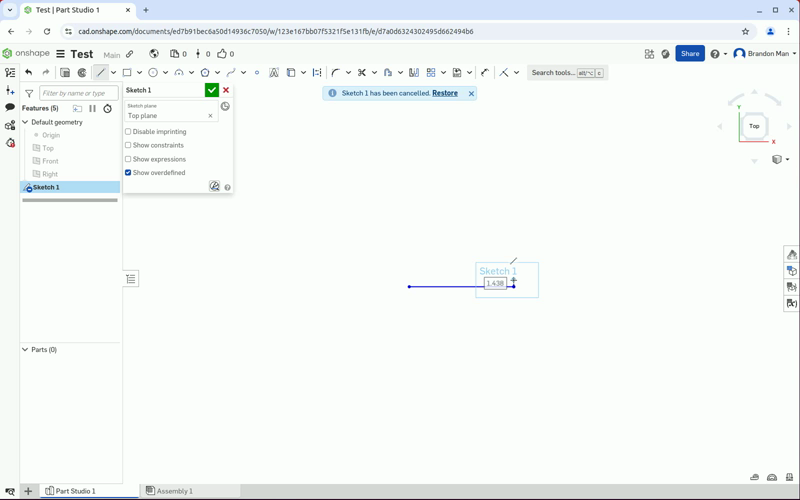
key_up(shift)
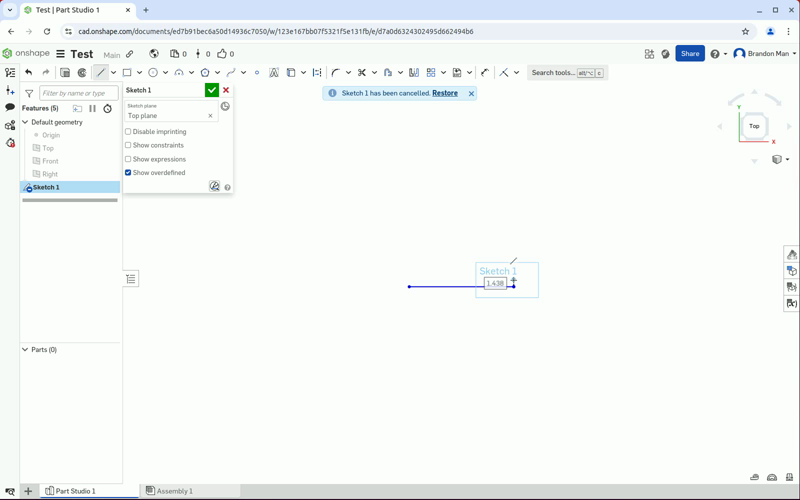
key_down(shift)
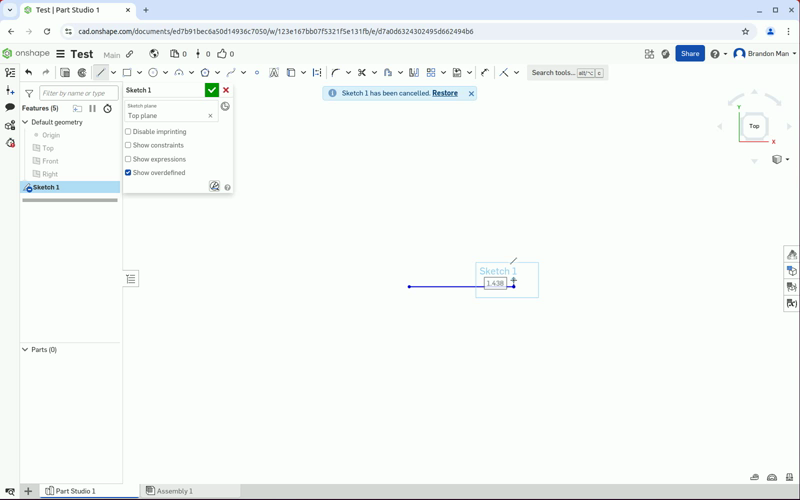
mouse_move(409, 279)
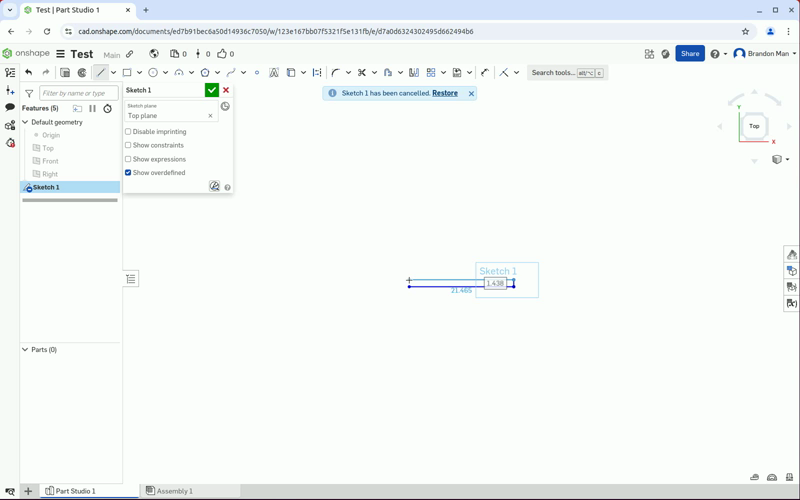
click(409, 279)
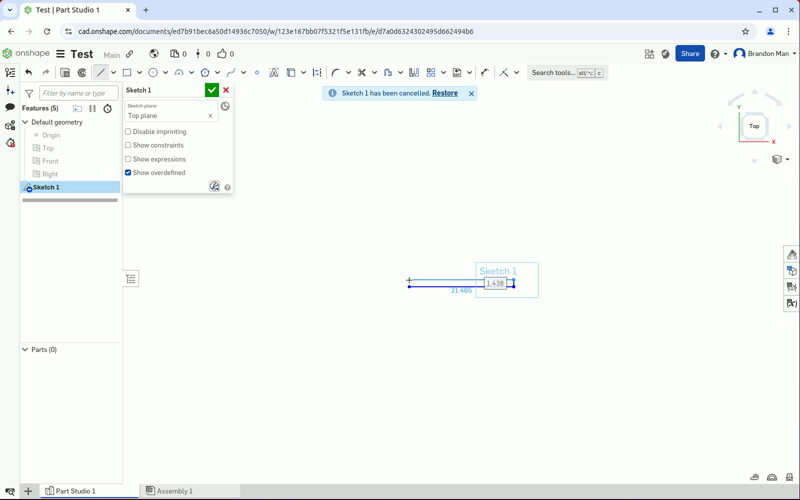
key_up(shift)
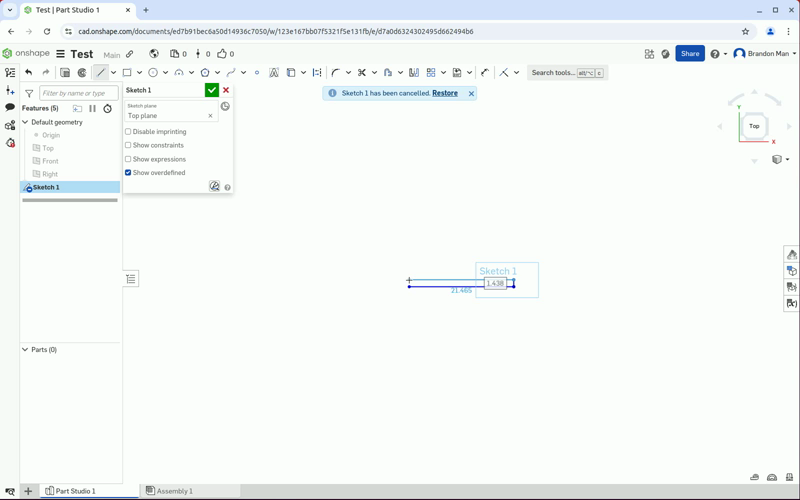
mouse_move(439, 279)
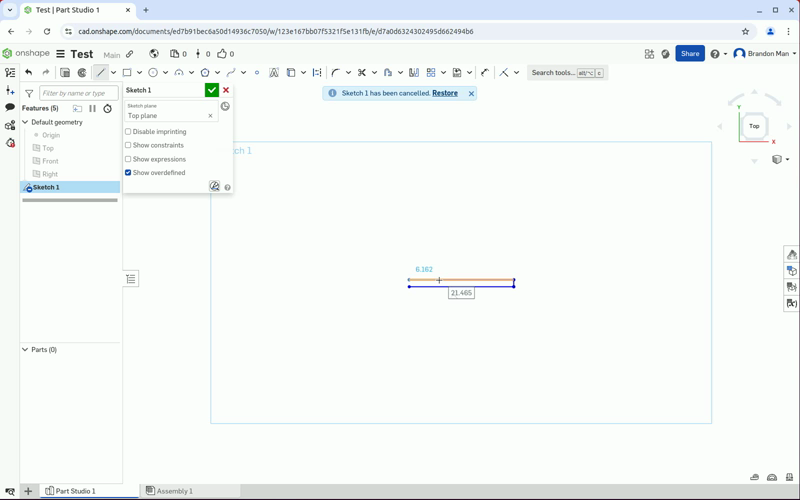
key_down(shift)
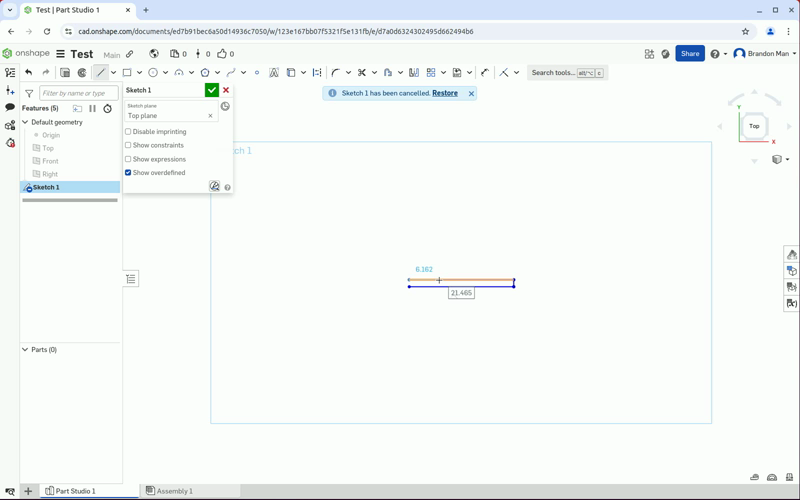
mouse_move(409, 286)
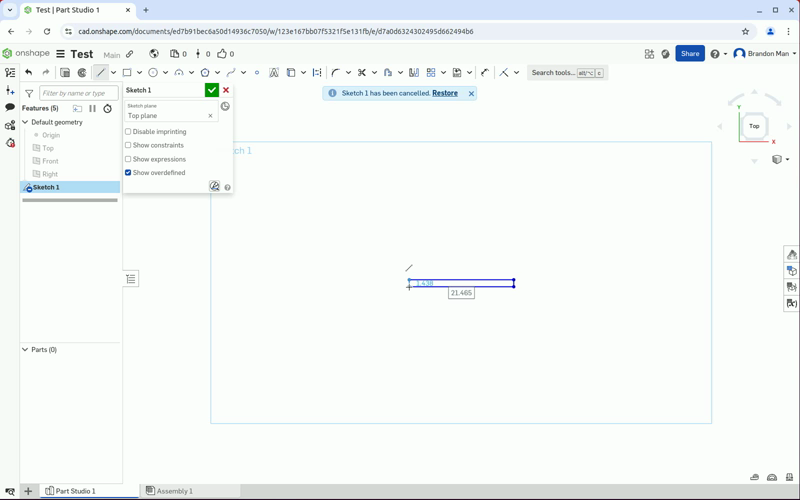
scroll(6)
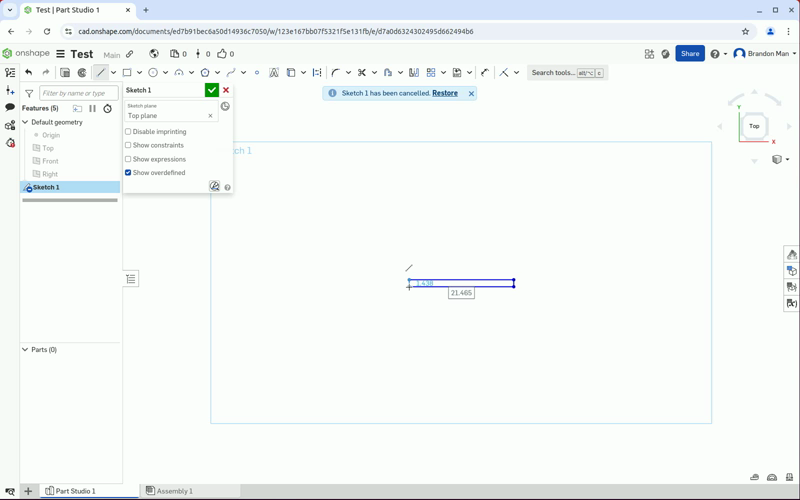
scroll(6)
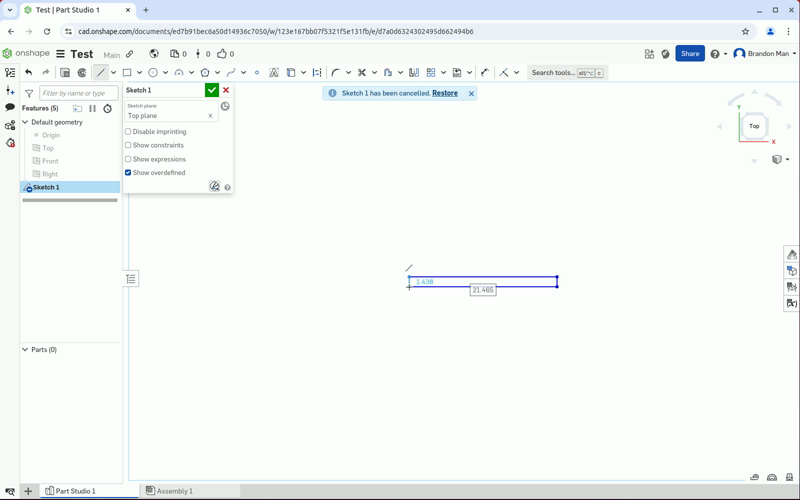
scroll(6)
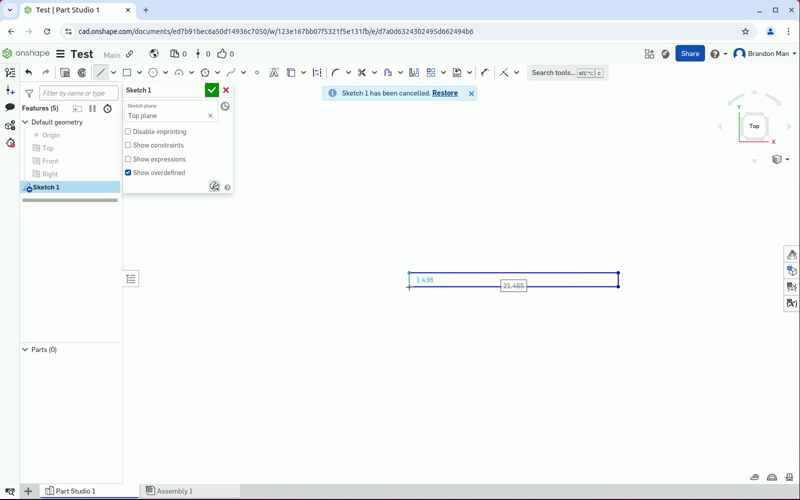
scroll(6)
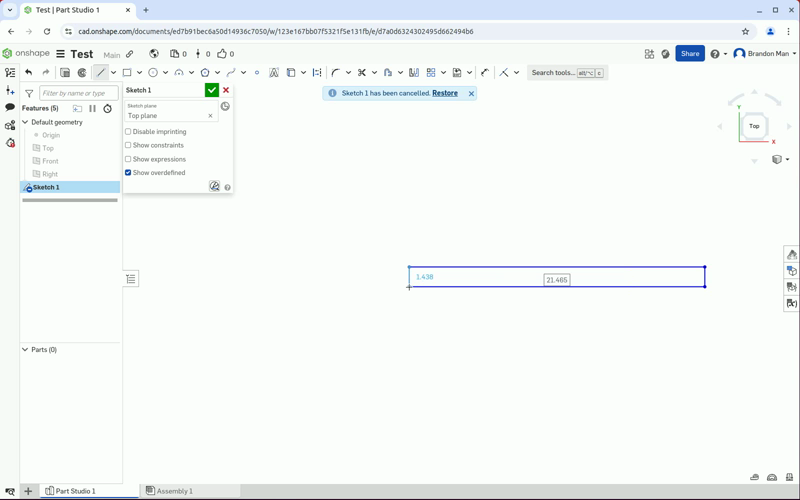
scroll(6)
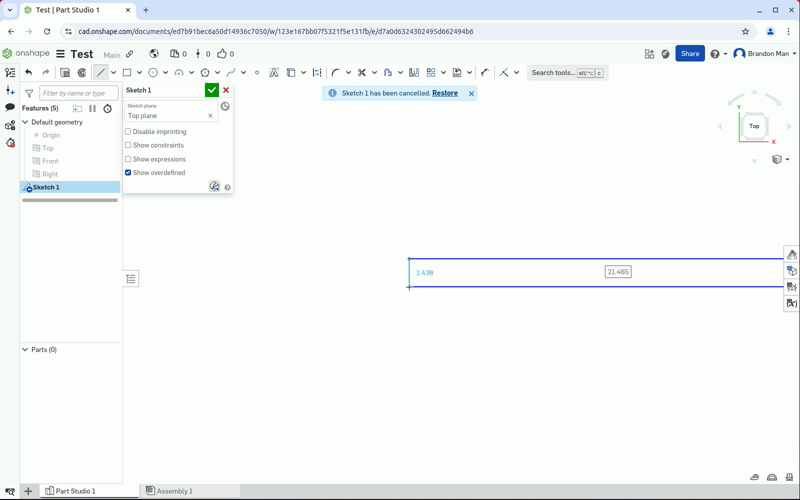
scroll(6)
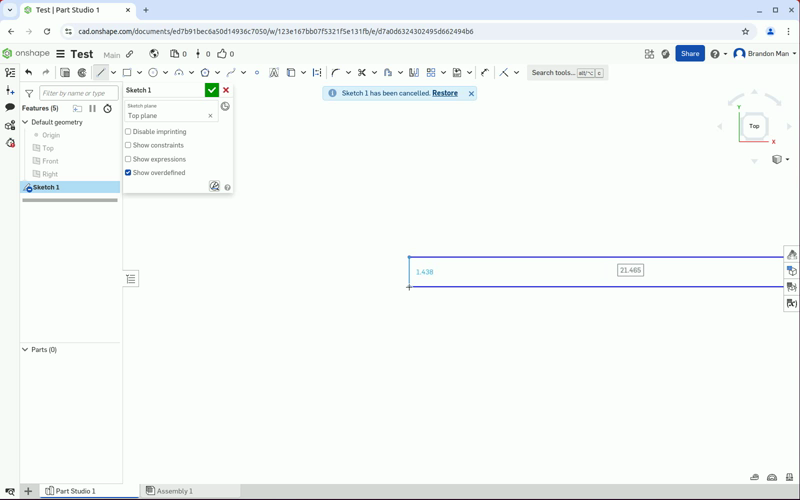
scroll(6)
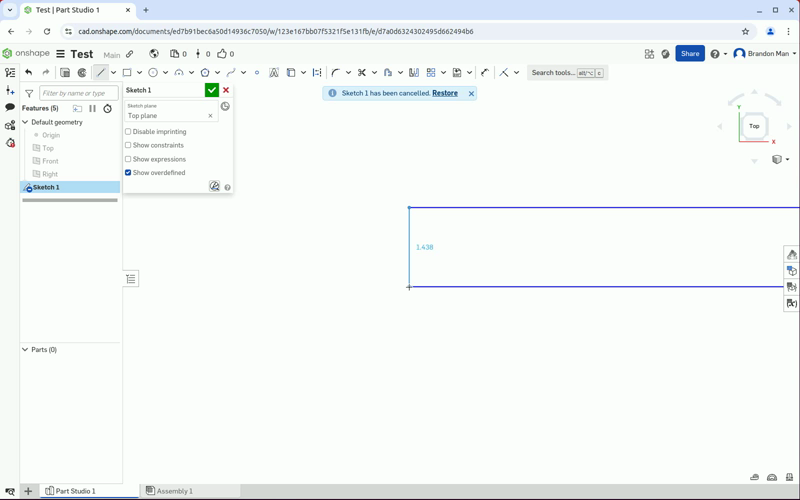
key_up(shift)
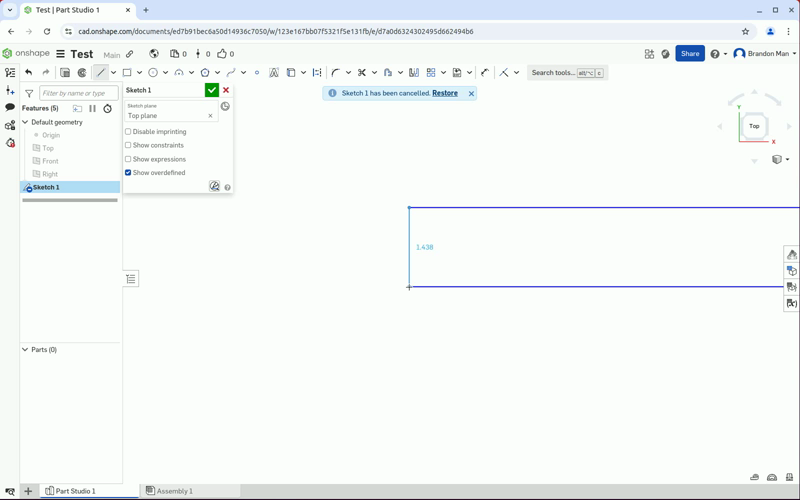
click(409, 286)
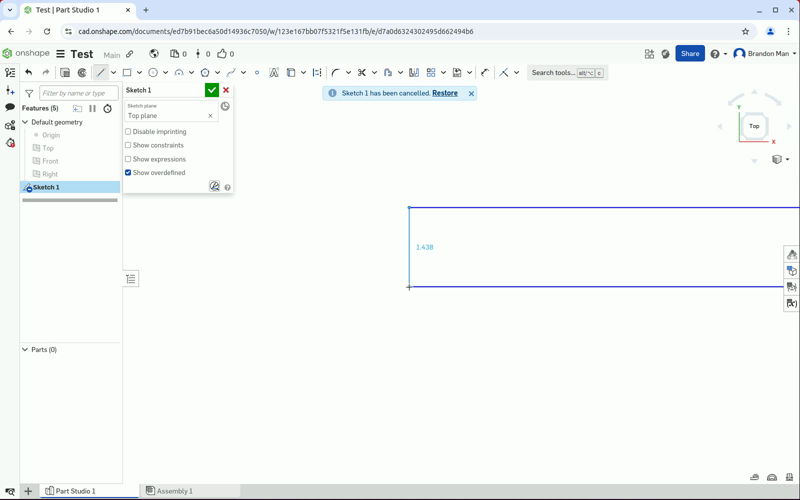
scroll(-6)
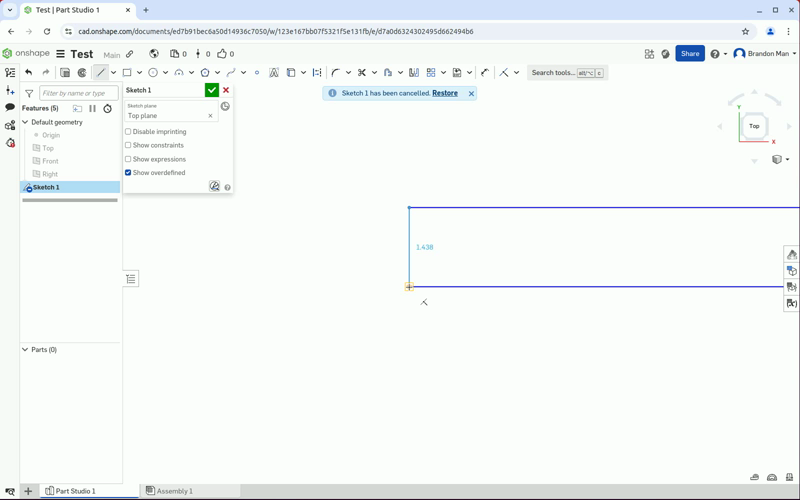
scroll(-6)
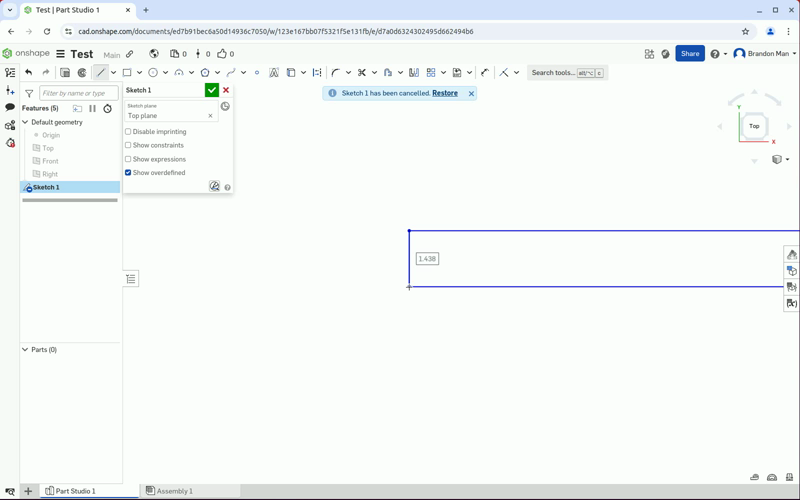
scroll(-6)
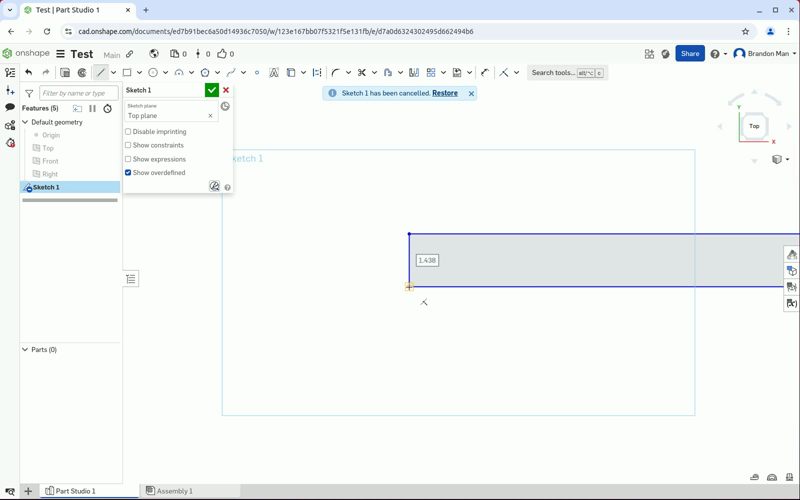
scroll(-6)
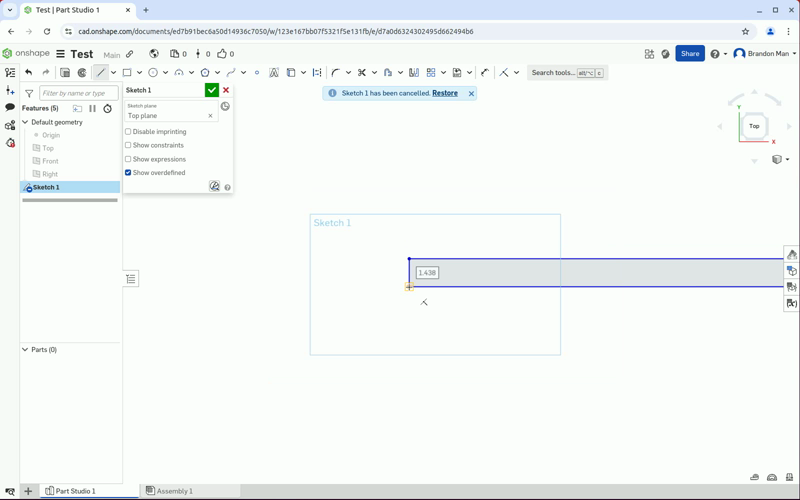
scroll(-6)
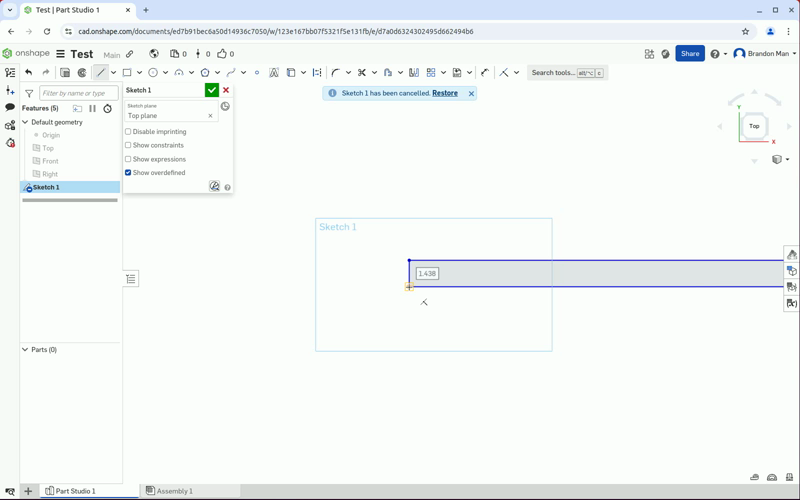
scroll(-6)
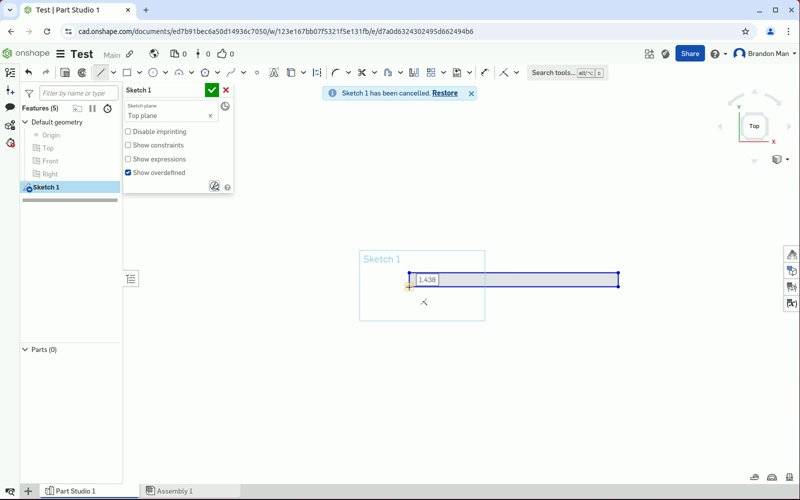
scroll(-6)
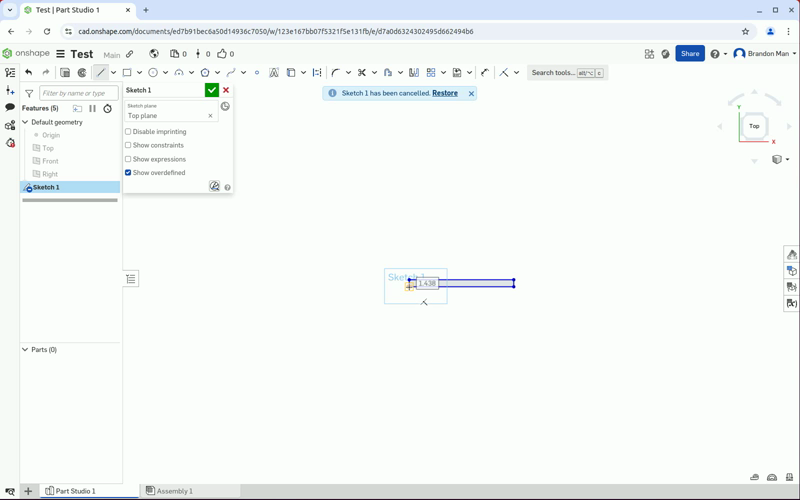
key(esc)
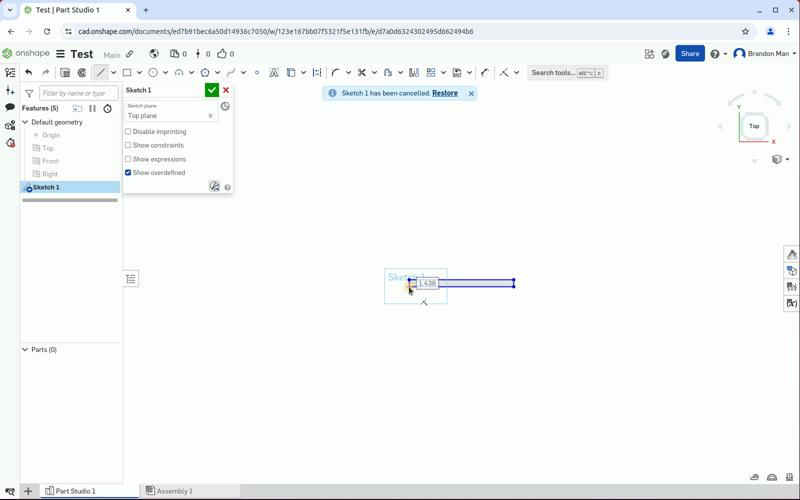
mouse_move(474, 285)
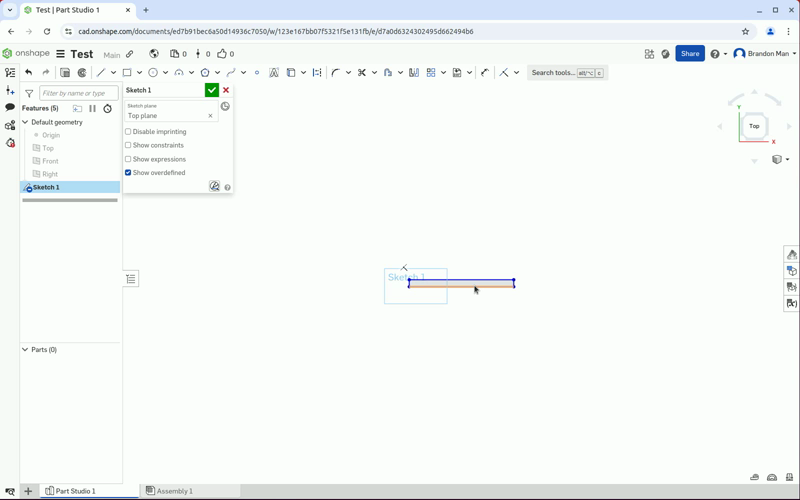
scroll(6)
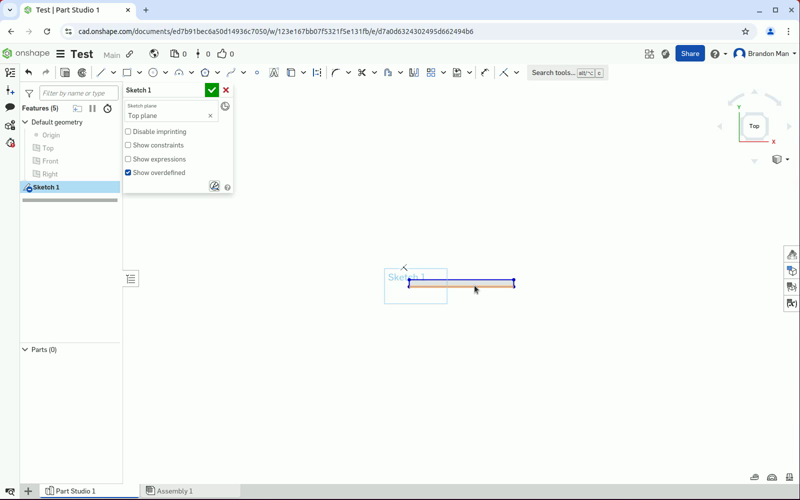
scroll(6)
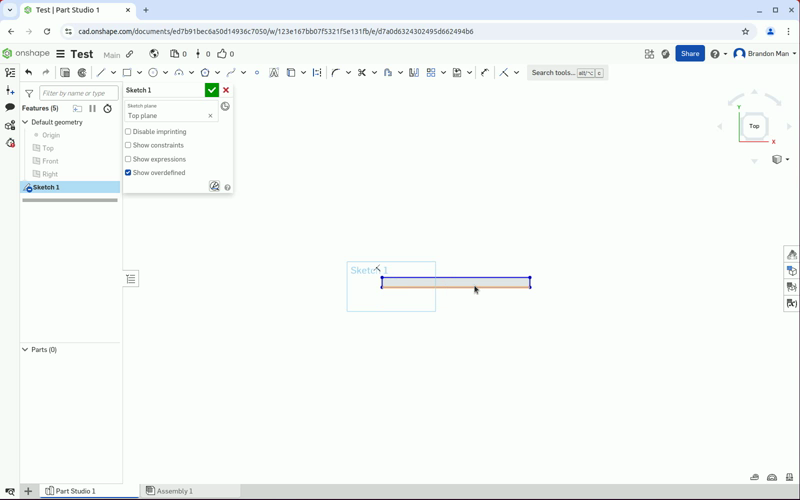
scroll(6)
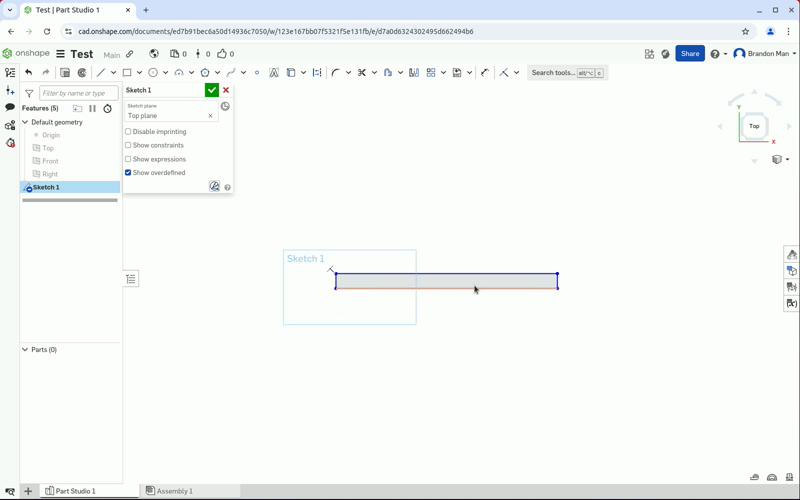
scroll(6)
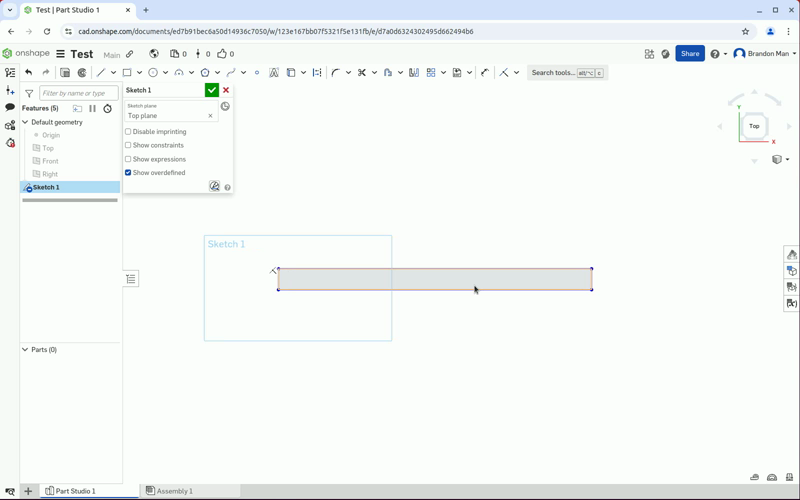
scroll(6)
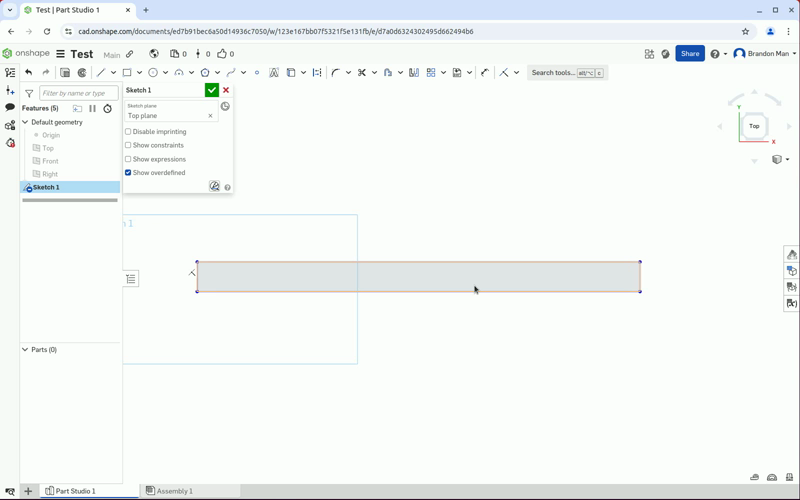
scroll(6)
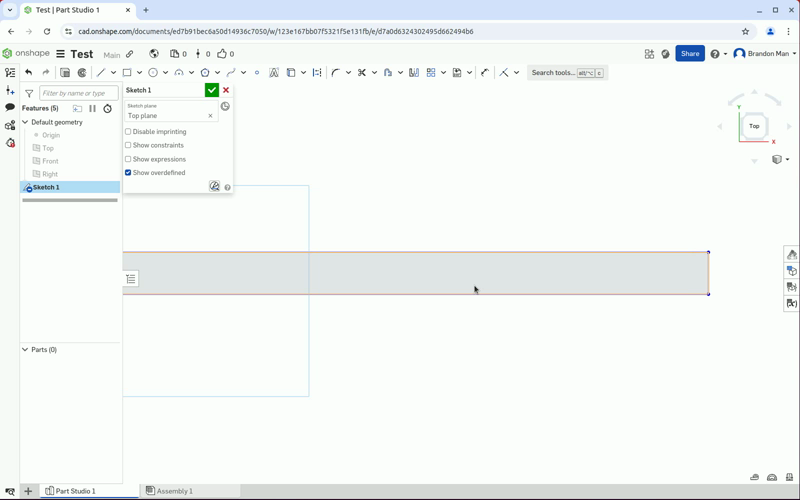
scroll(6)
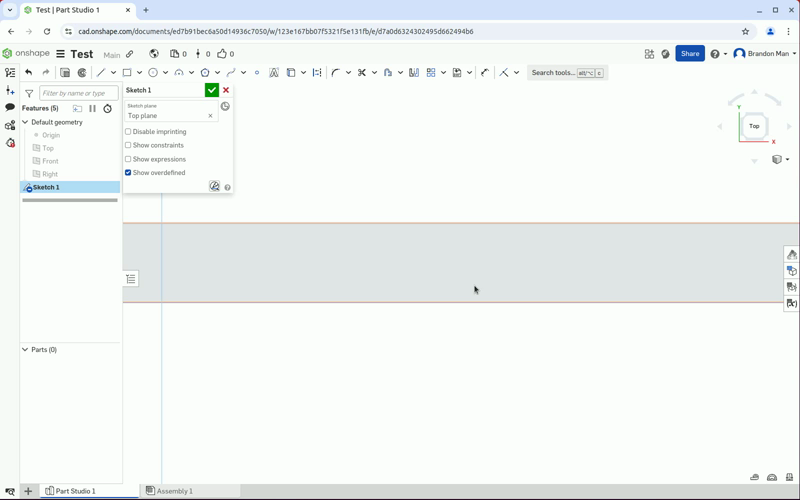
click(474, 285)
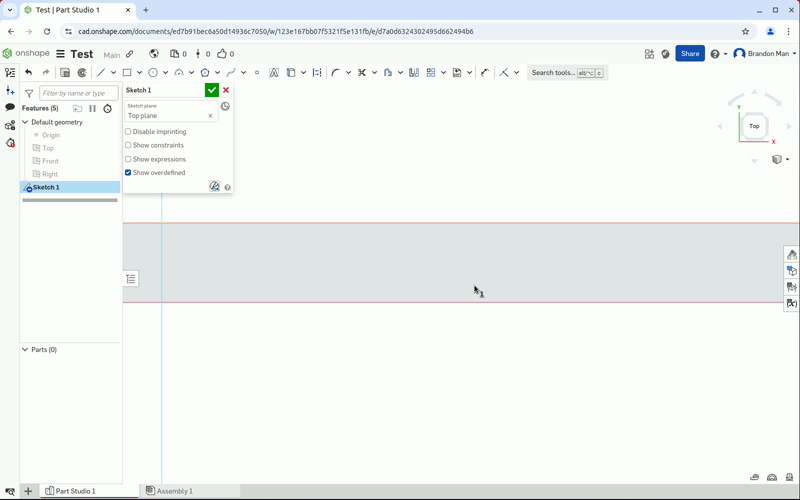
scroll(-6)
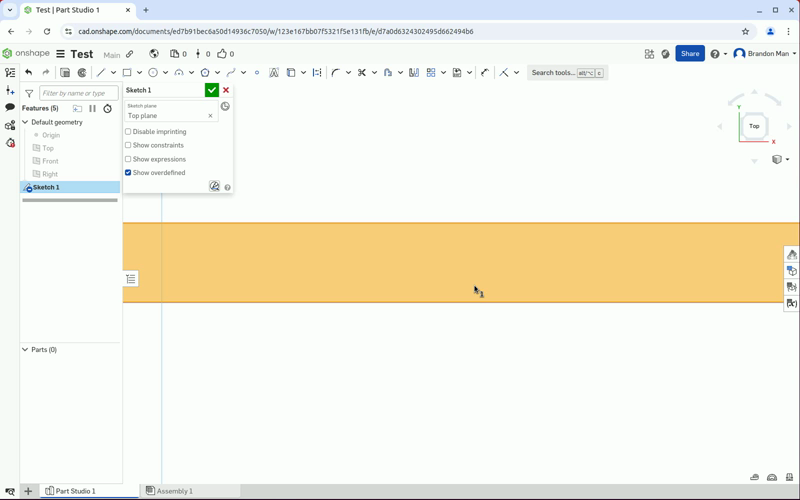
scroll(-6)
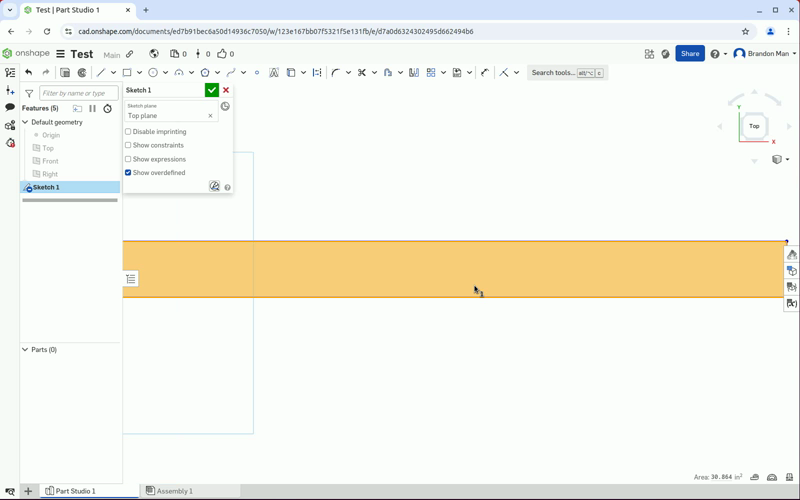
scroll(-6)
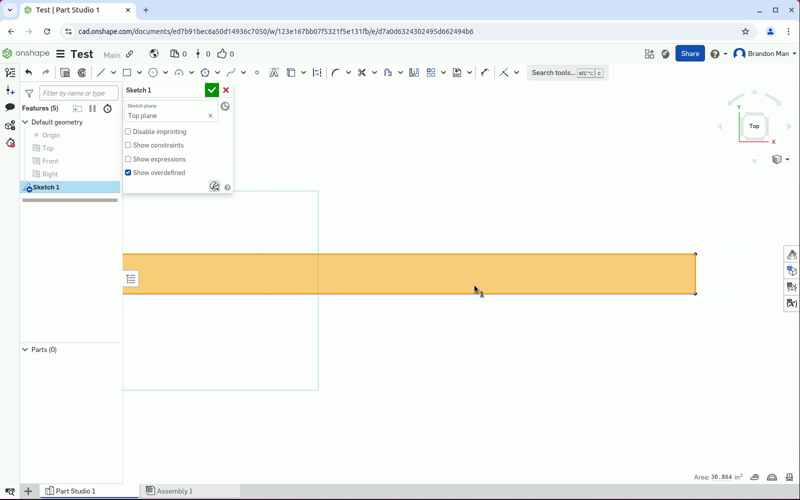
scroll(-6)
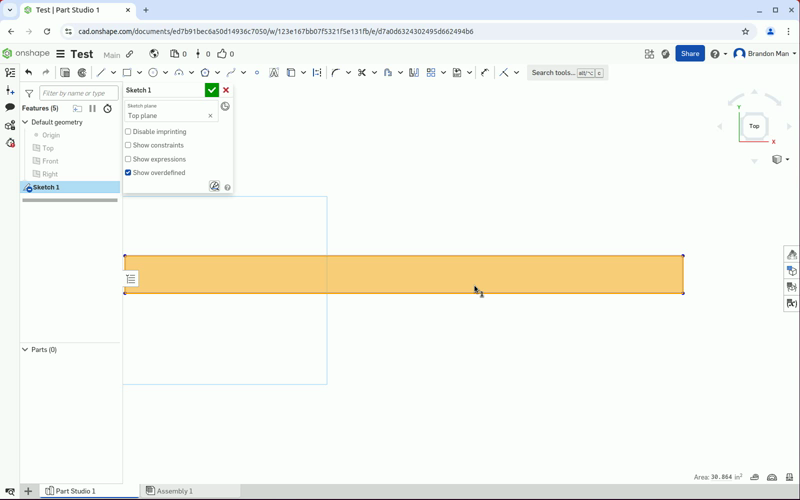
scroll(-6)
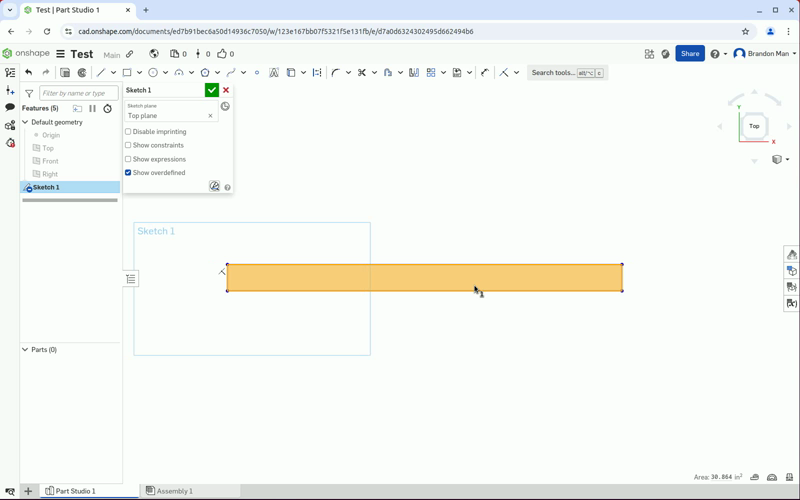
scroll(-6)
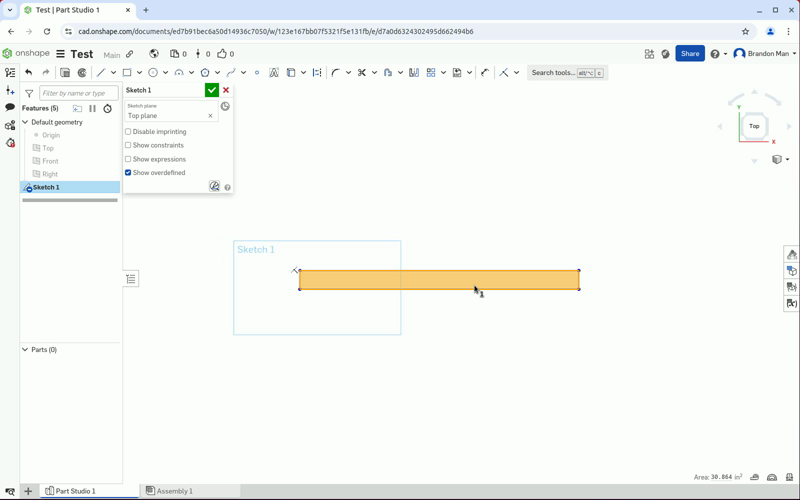
scroll(-6)
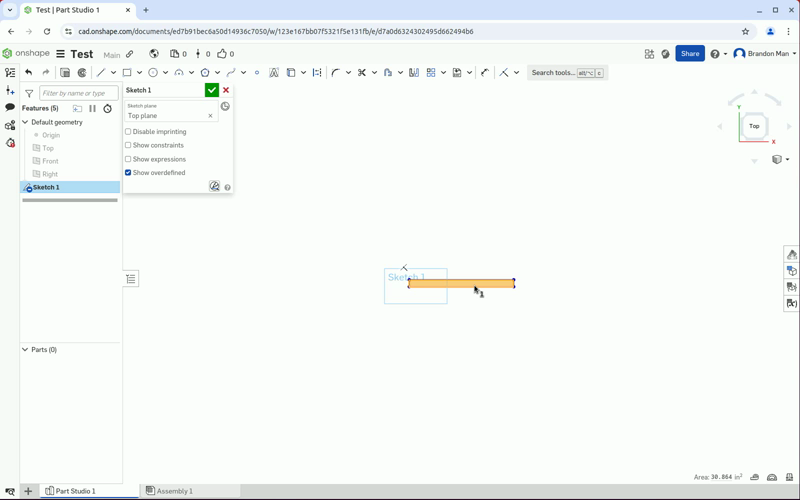
mouse_move(73, 352)
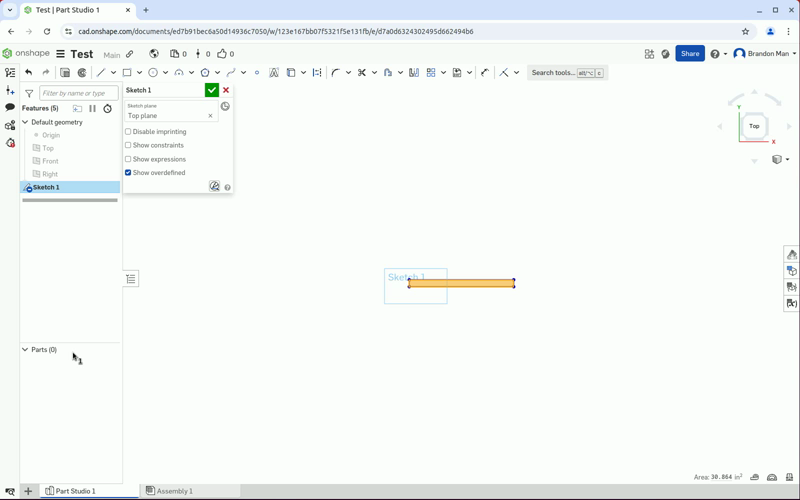
key(shift+y)
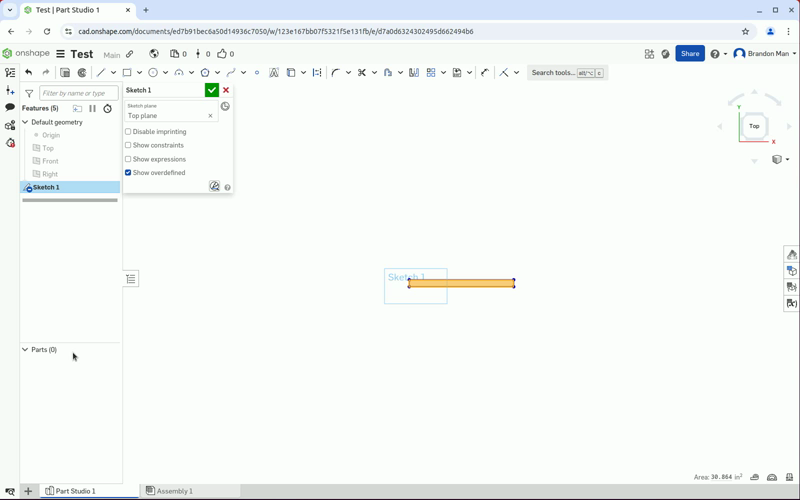
key(shift+e)
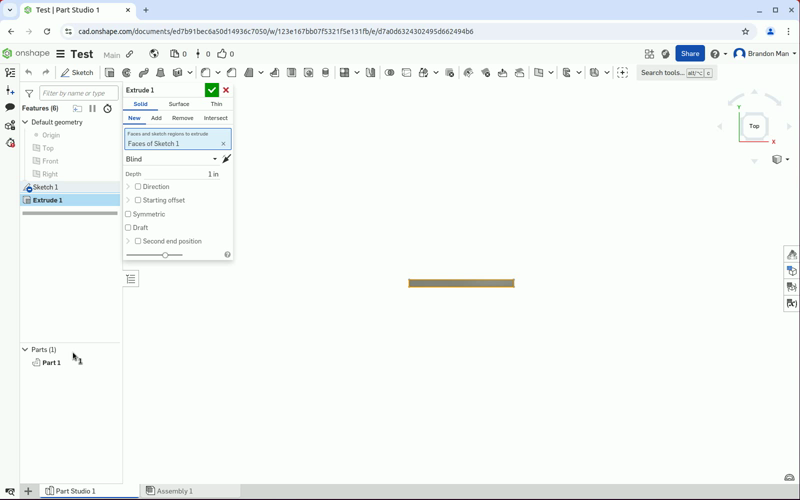
mouse_move(143, 106)
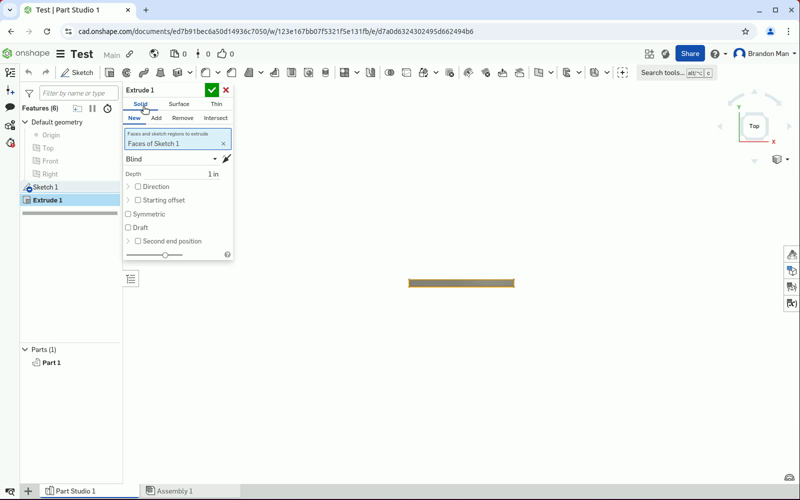
click(143, 106)
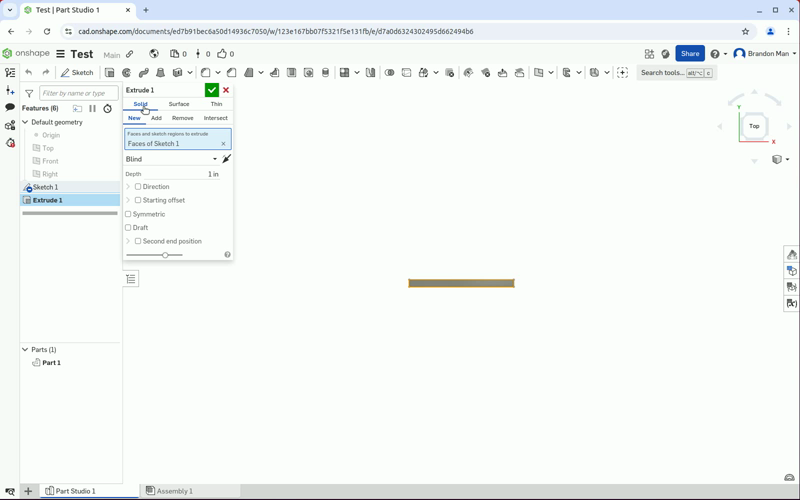
mouse_move(137, 120)
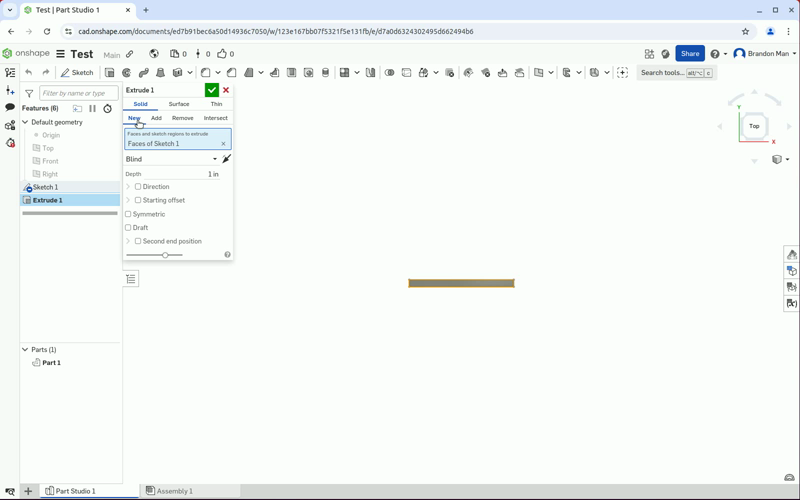
click(137, 120)
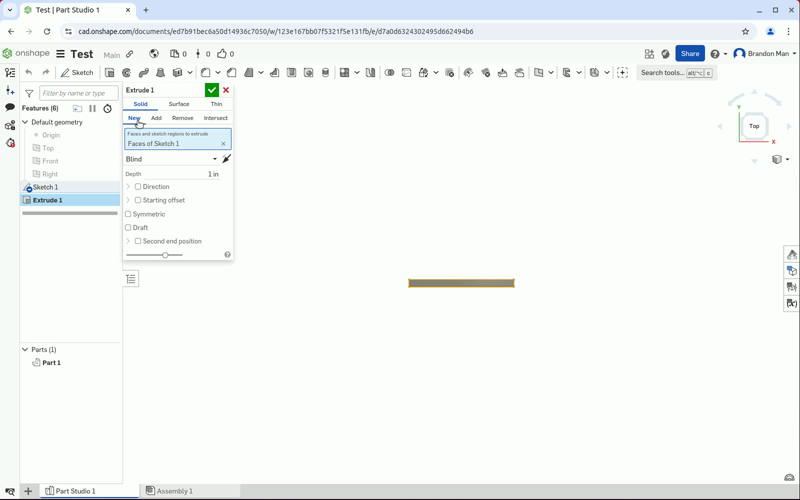
key(tab, 4)
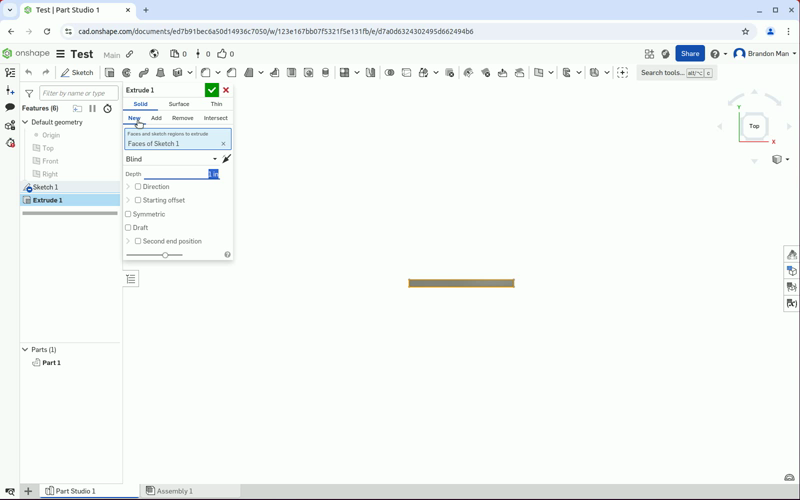
text(4.333)
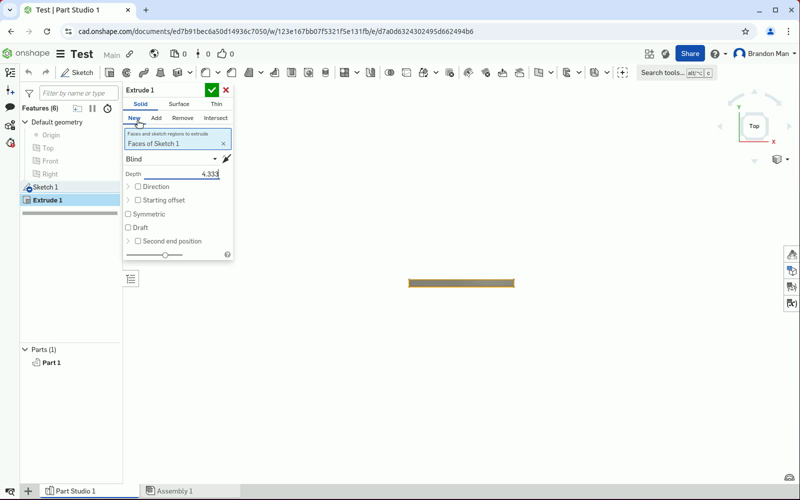
key(enter)
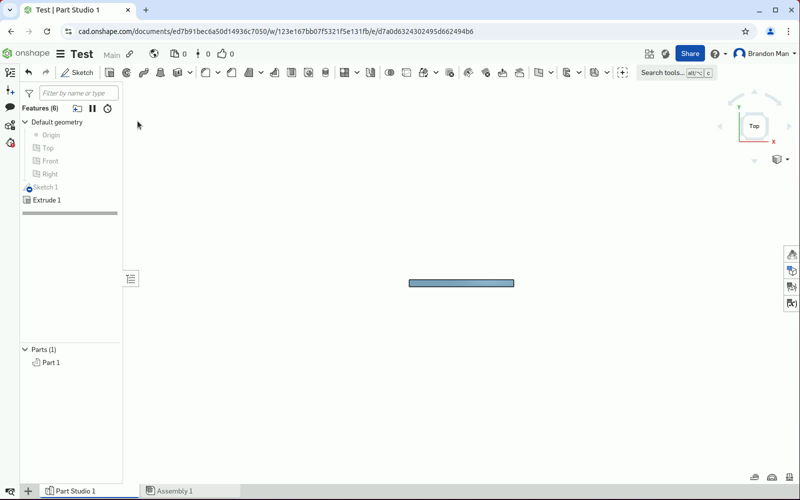
key(shift+h)
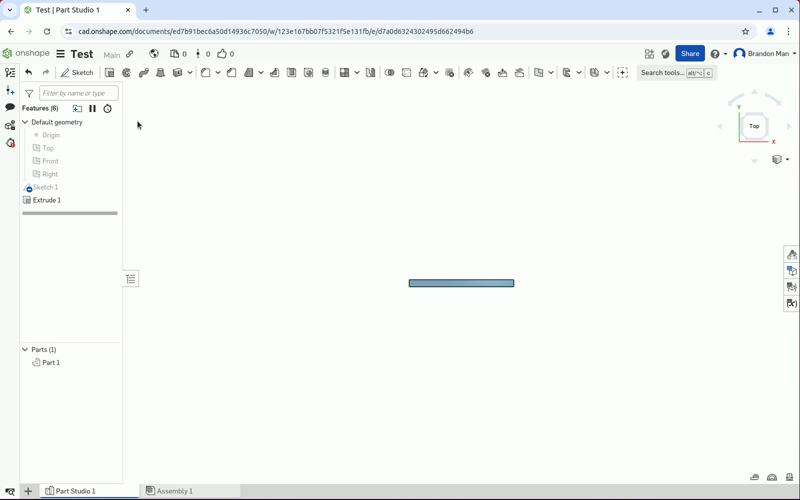
key(shift+h)
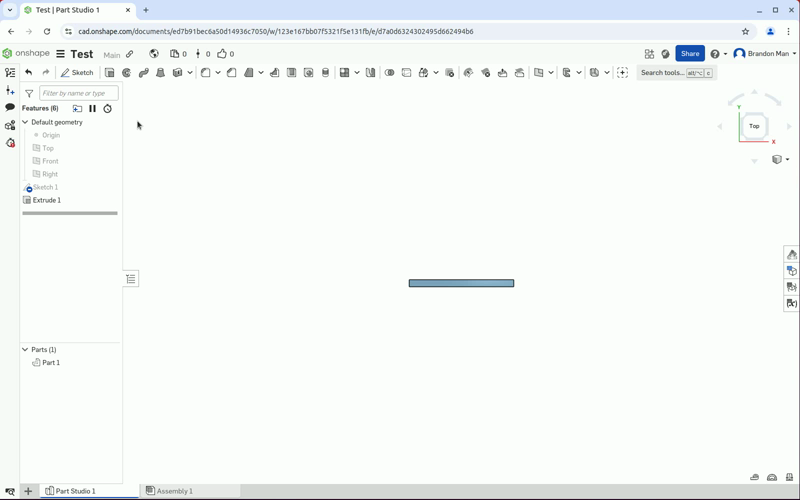
mouse_move(73, 189)
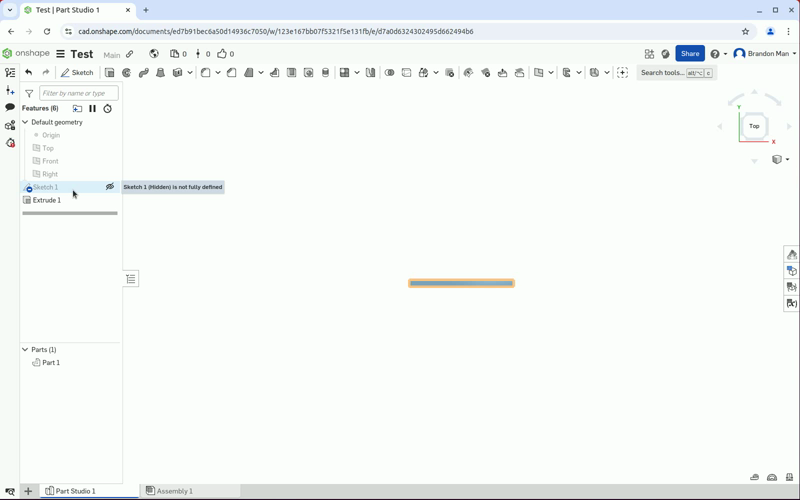
click(73, 189)
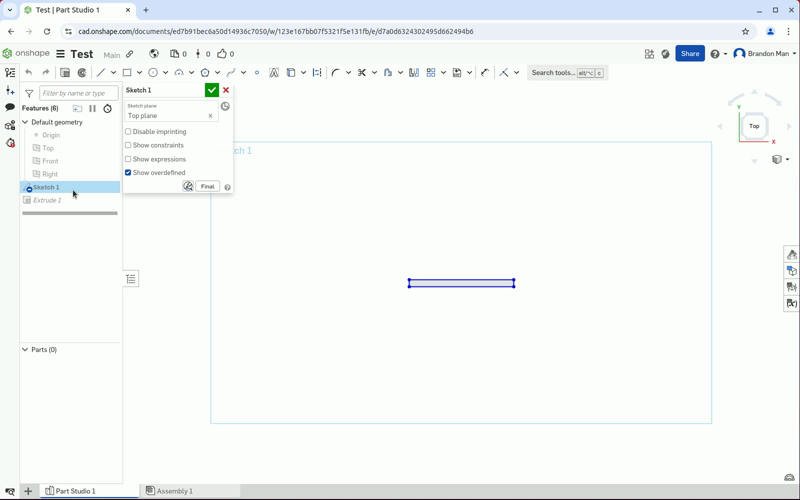
mouse_move(229, 92)
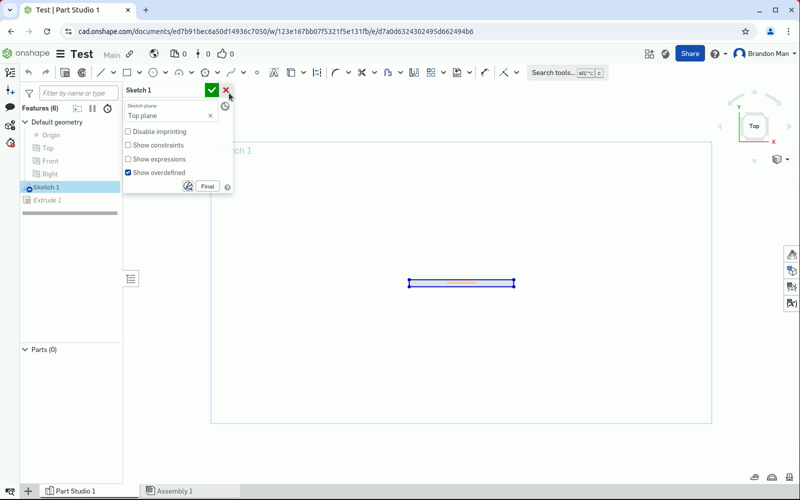
click(229, 92)
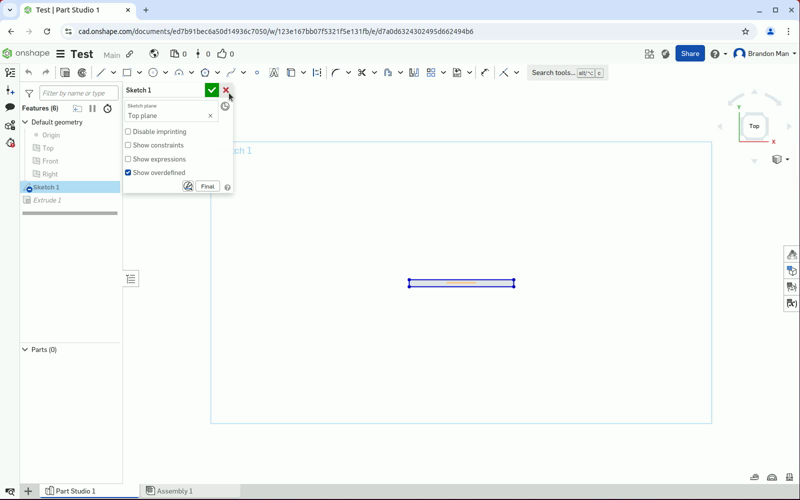
key(shift+s)
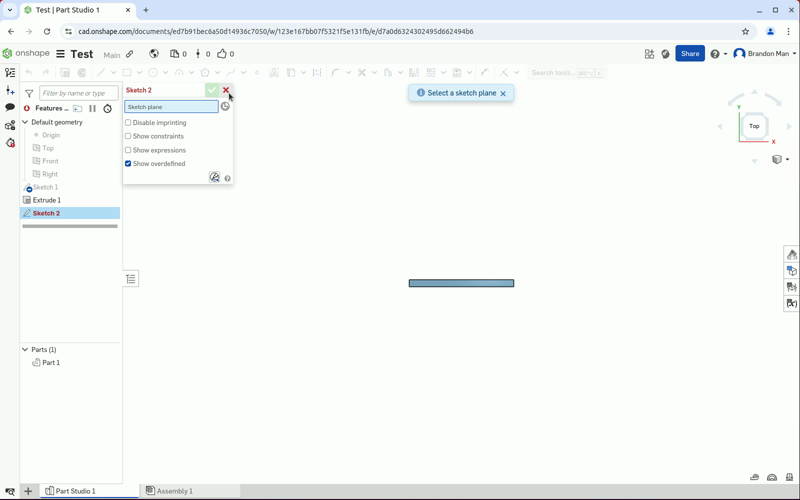
mouse_move(73, 150)
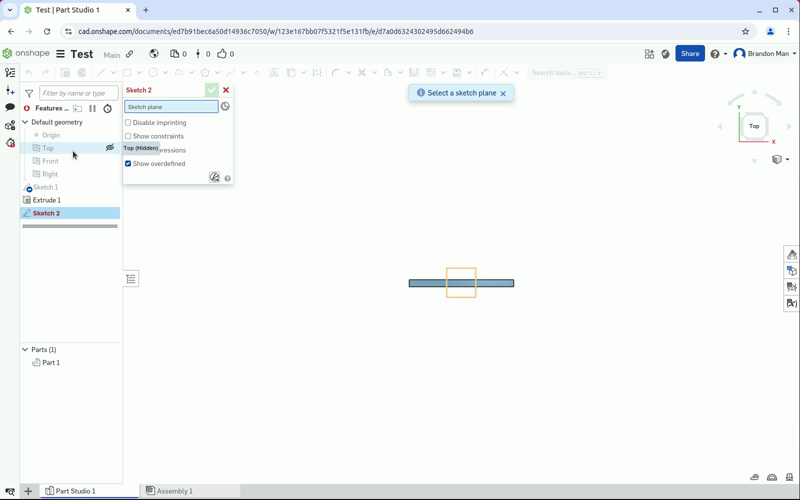
click(73, 150)
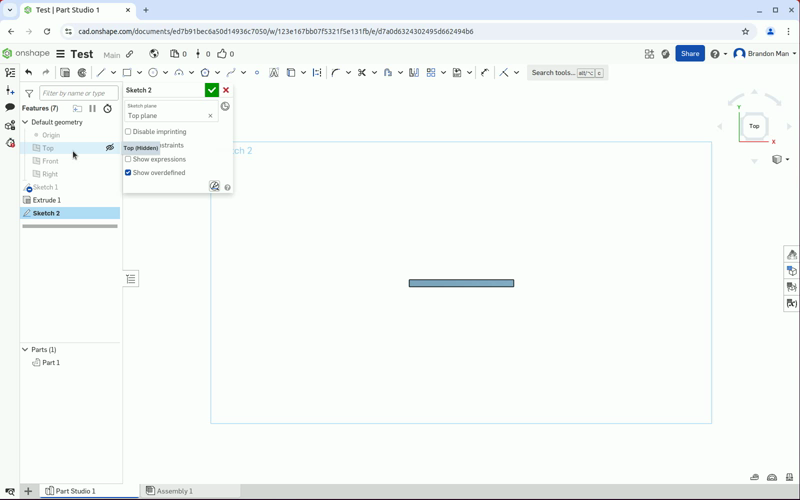
mouse_move(73, 352)
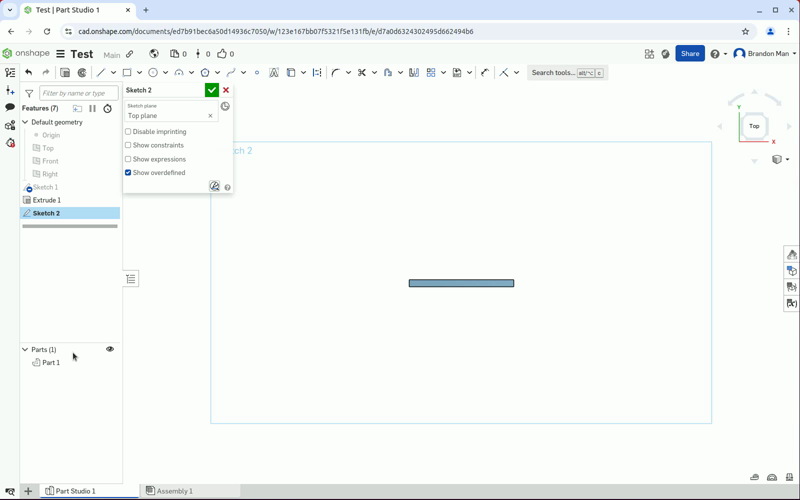
key(y)
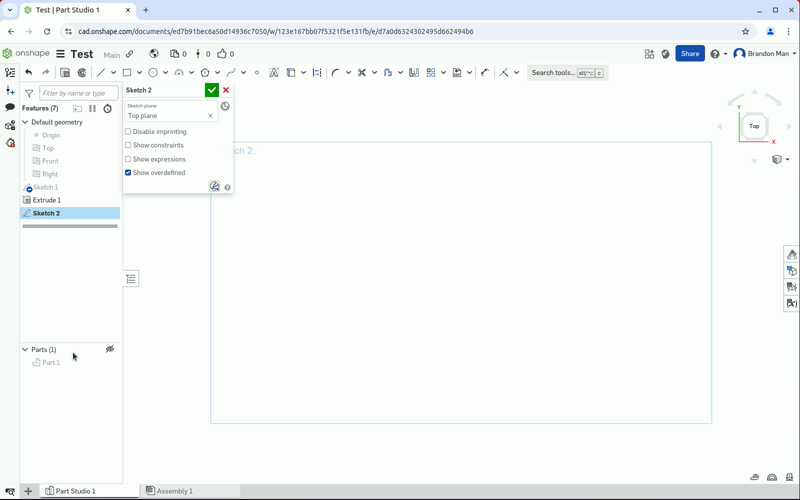
key(l)
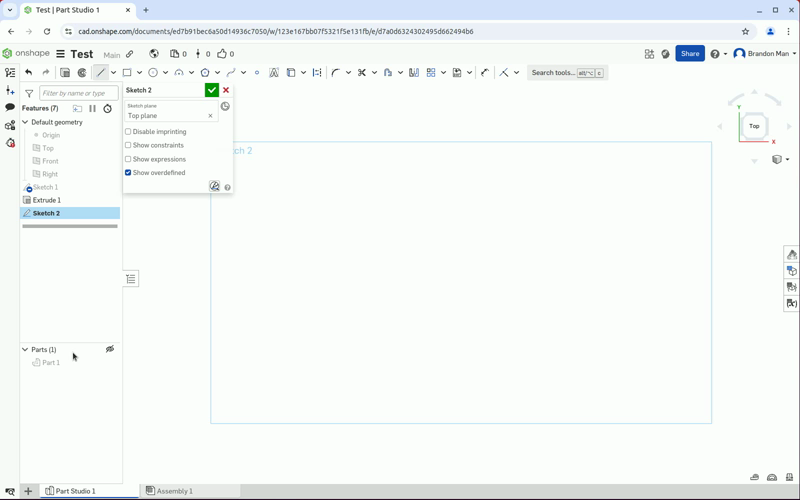
key_down(shift)
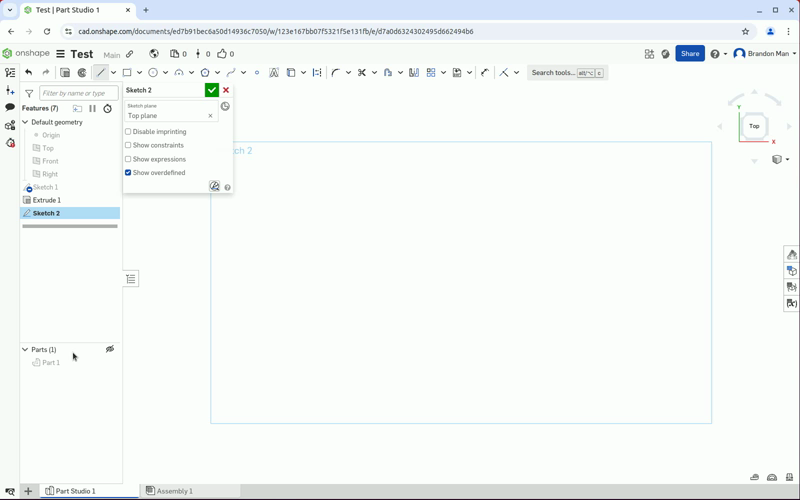
mouse_move(405, 232)
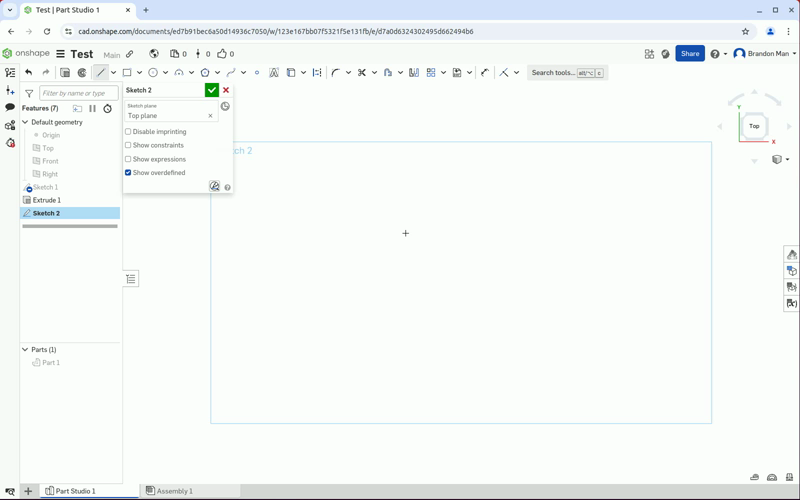
click(405, 232)
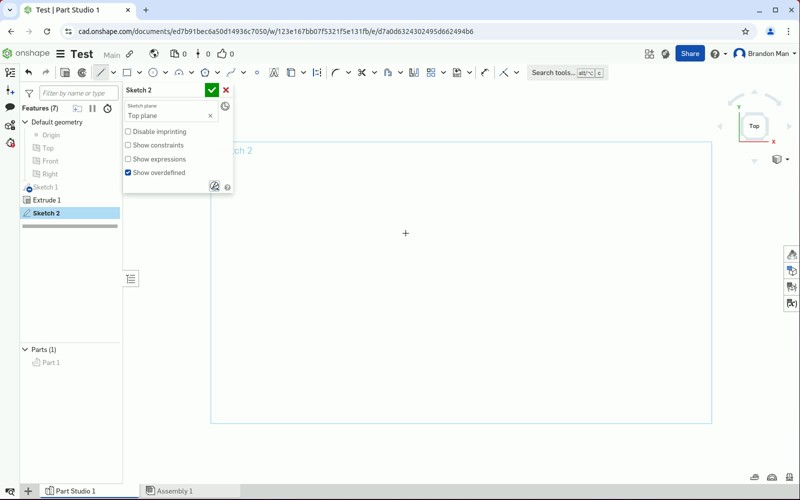
key_up(shift)
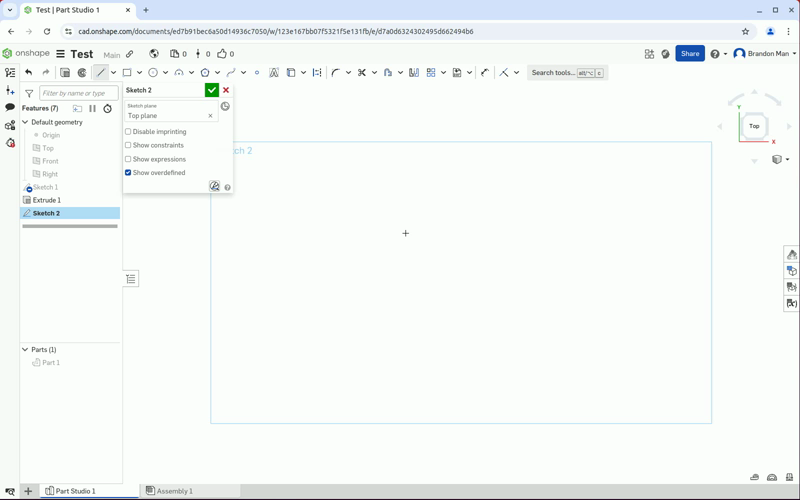
key_down(shift)
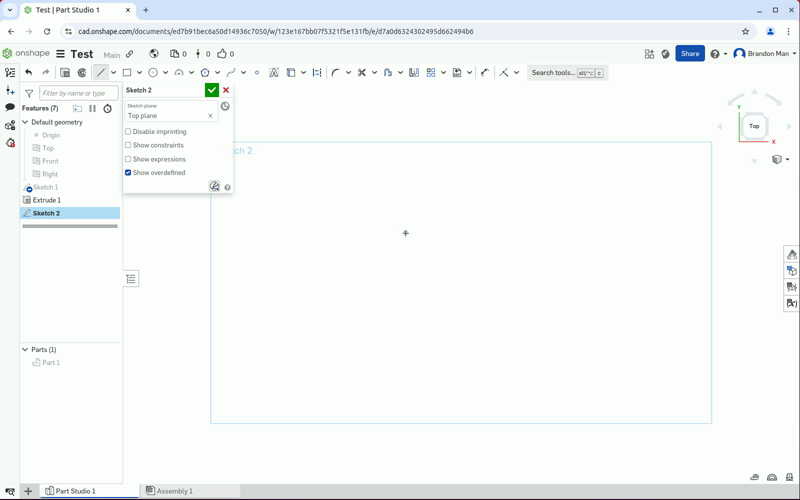
mouse_move(435, 232)
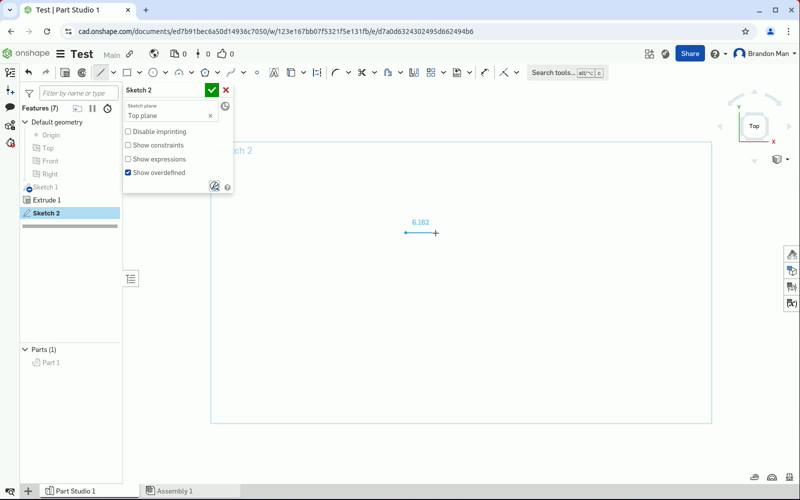
mouse_move(409, 238)
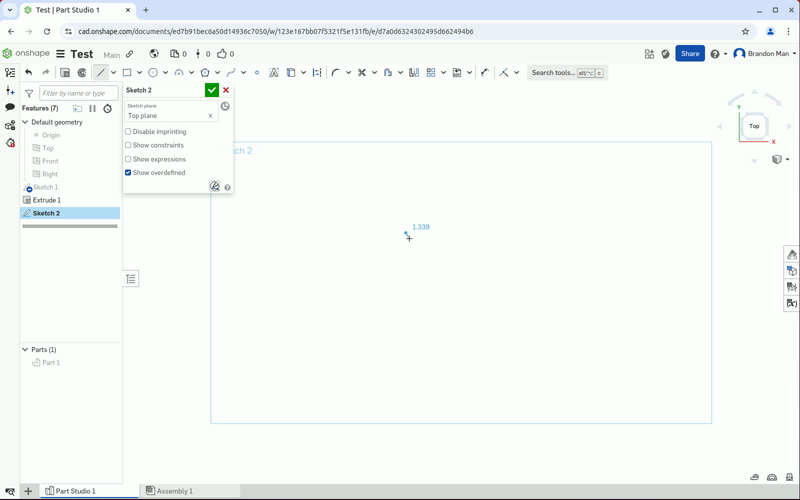
scroll(6)
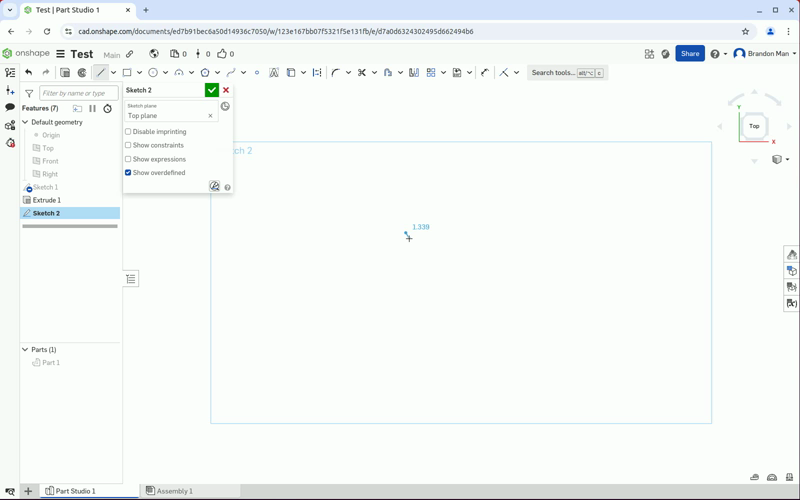
scroll(6)
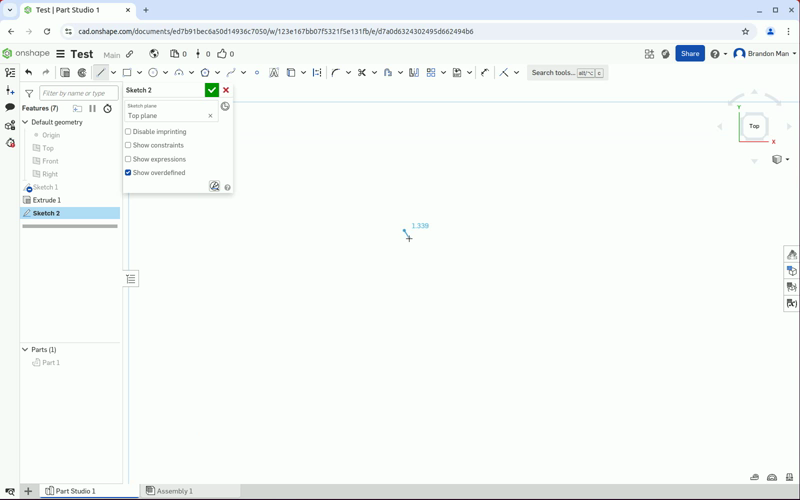
scroll(6)
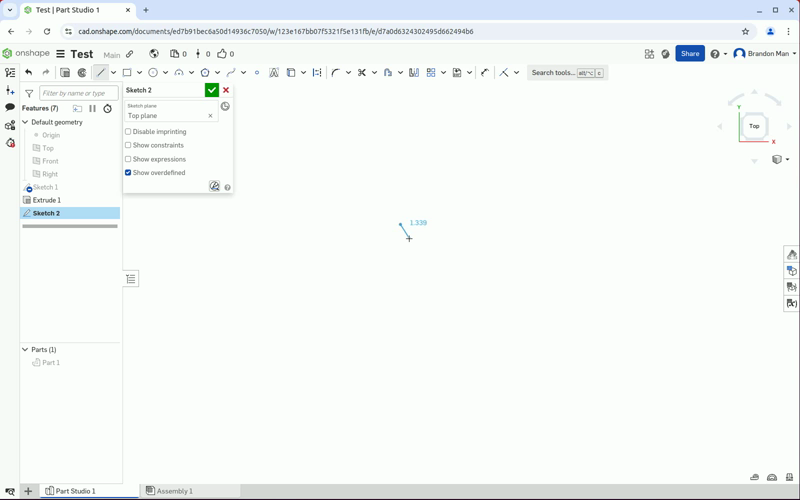
scroll(6)
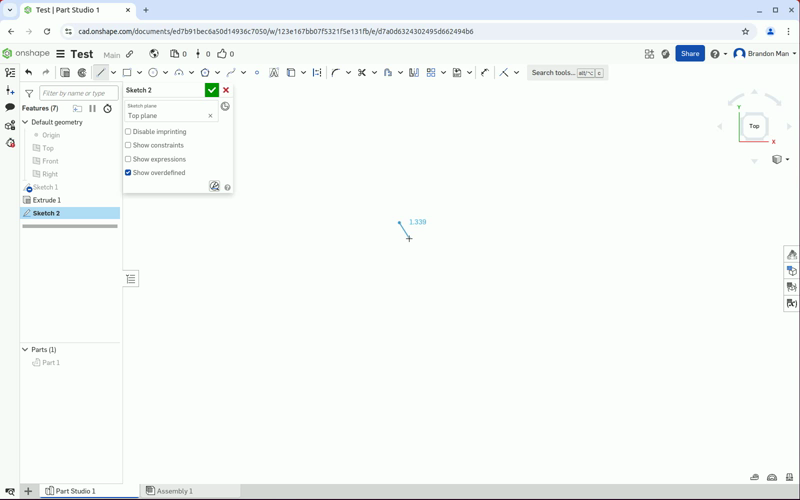
scroll(6)
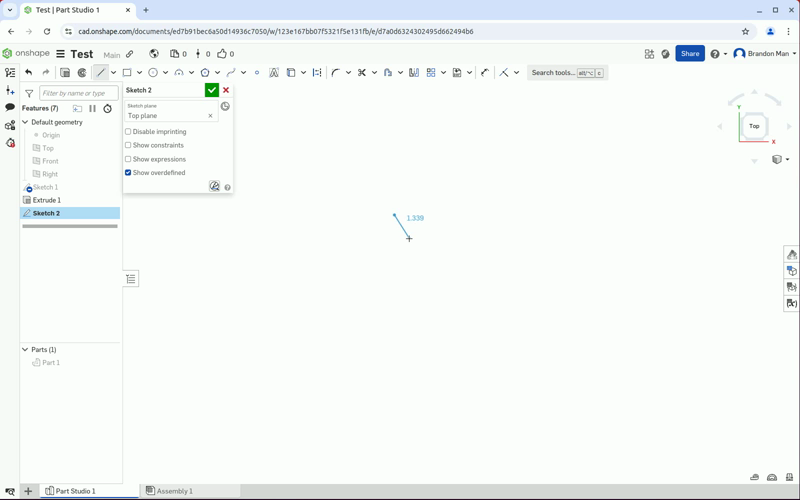
scroll(6)
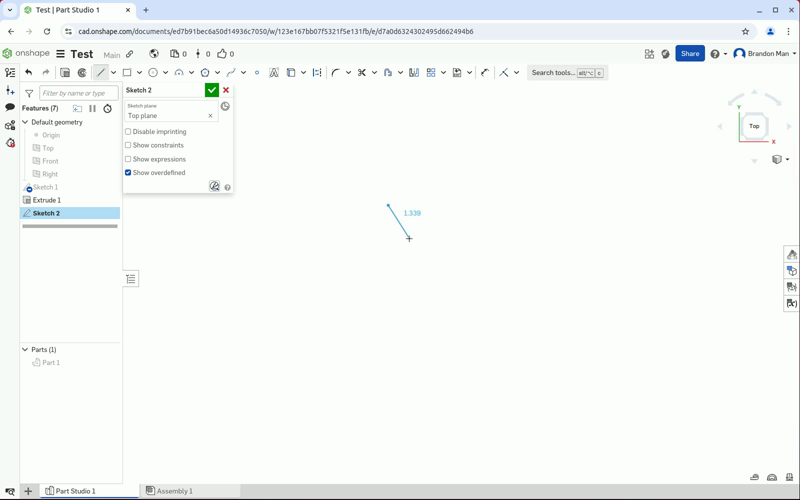
scroll(6)
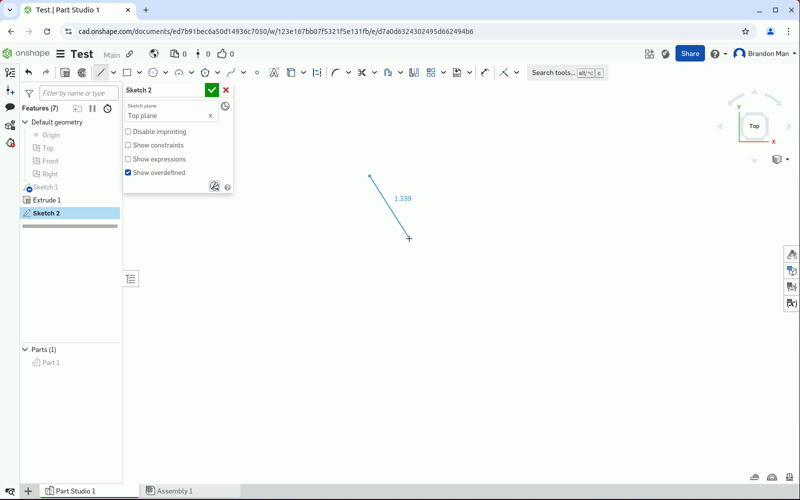
click(409, 238)
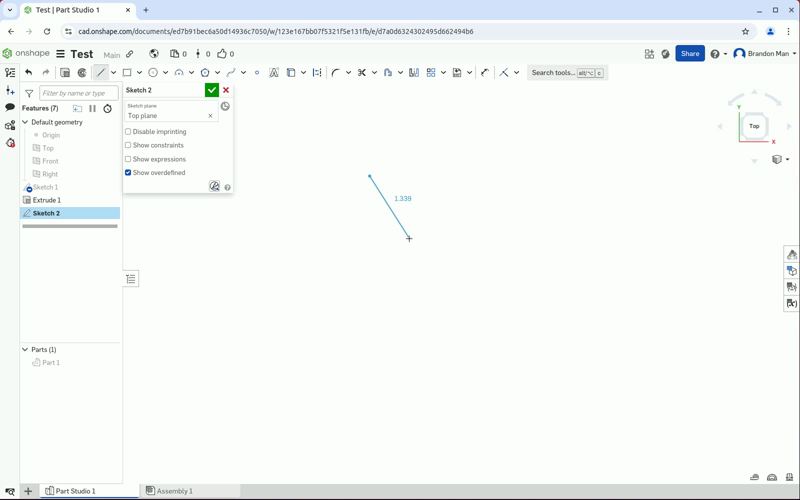
scroll(-6)
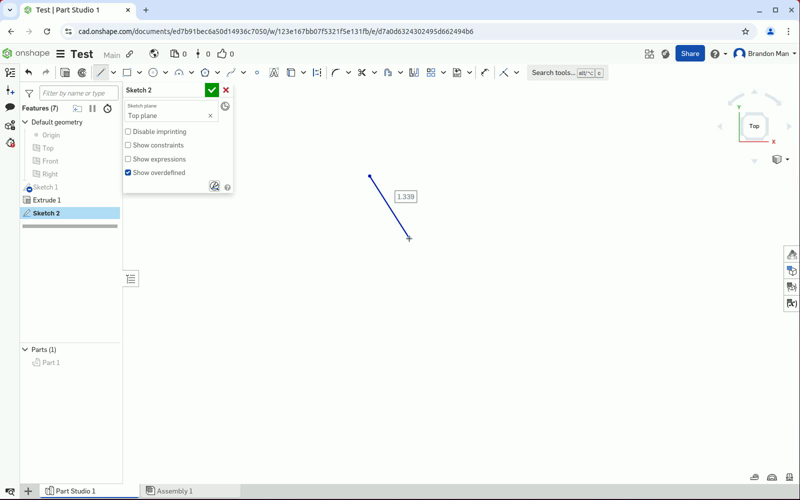
scroll(-6)
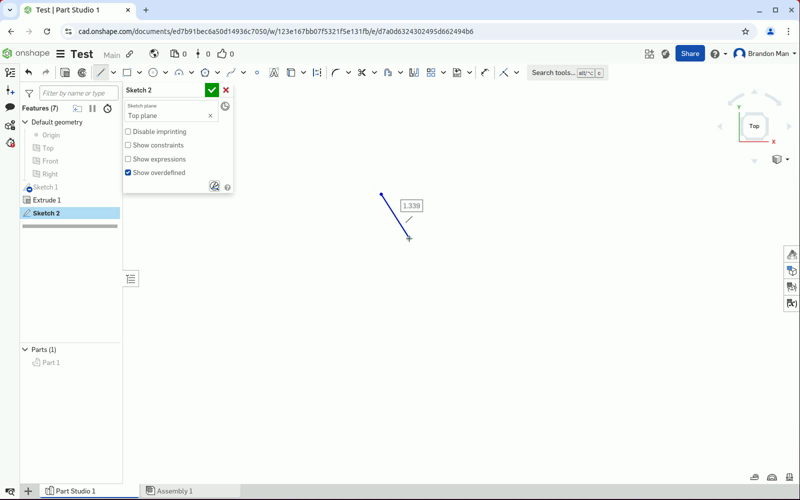
scroll(-6)
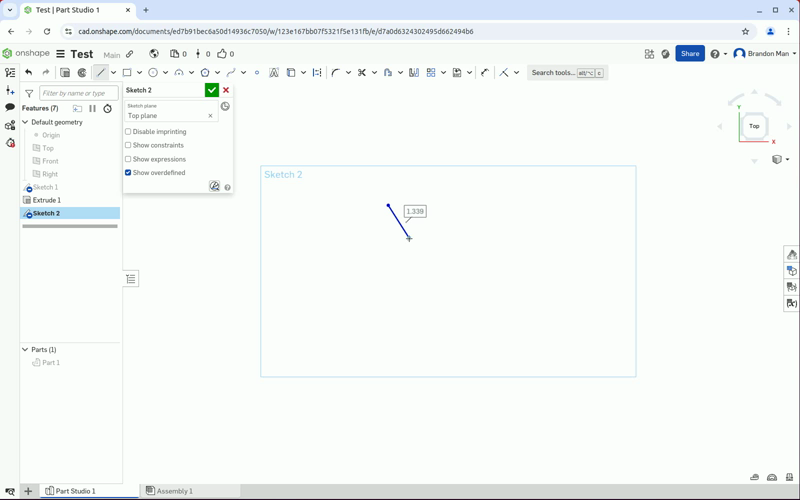
scroll(-6)
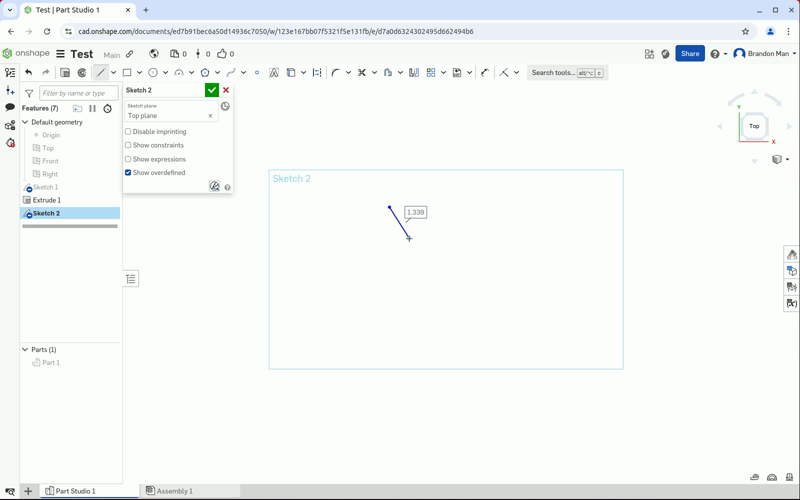
scroll(-6)
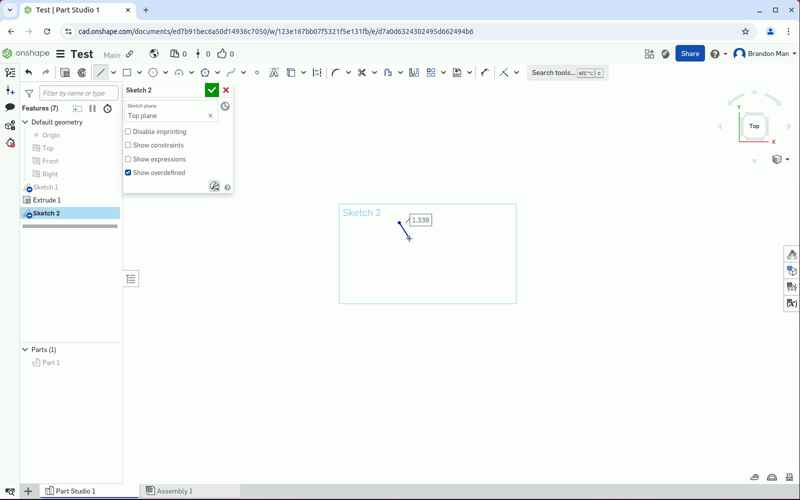
scroll(-6)
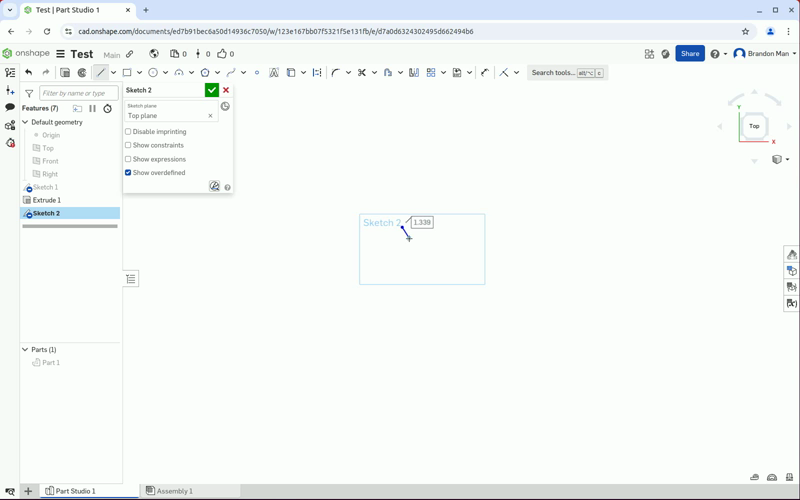
scroll(-6)
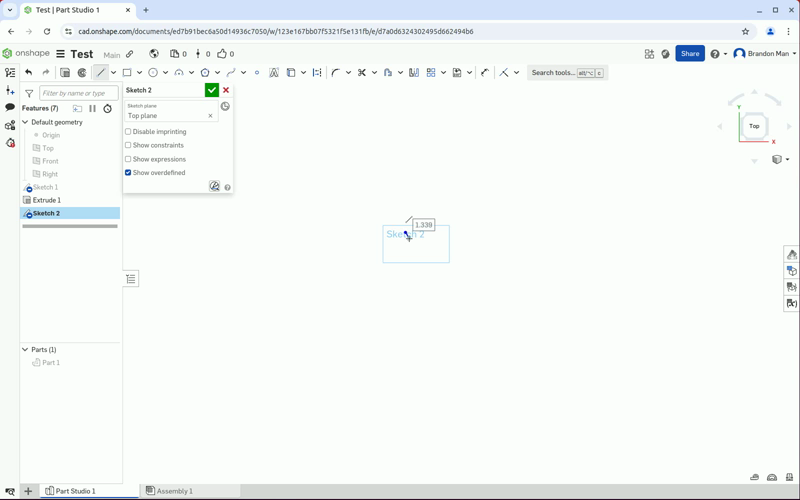
key_up(shift)
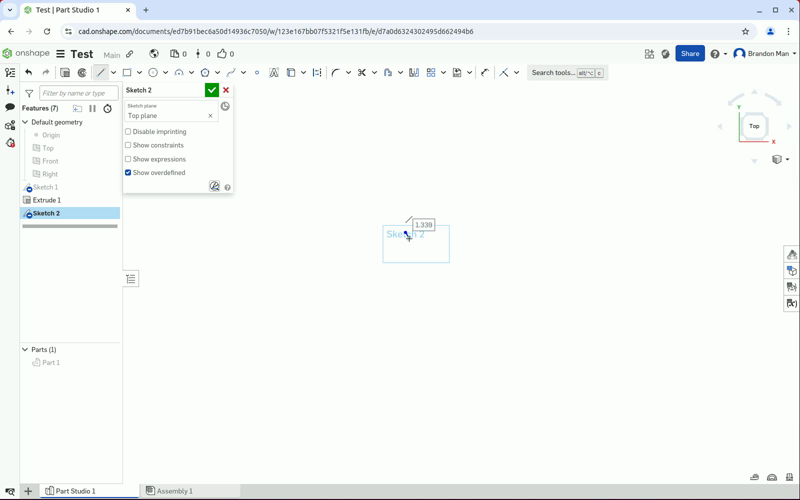
key_down(shift)
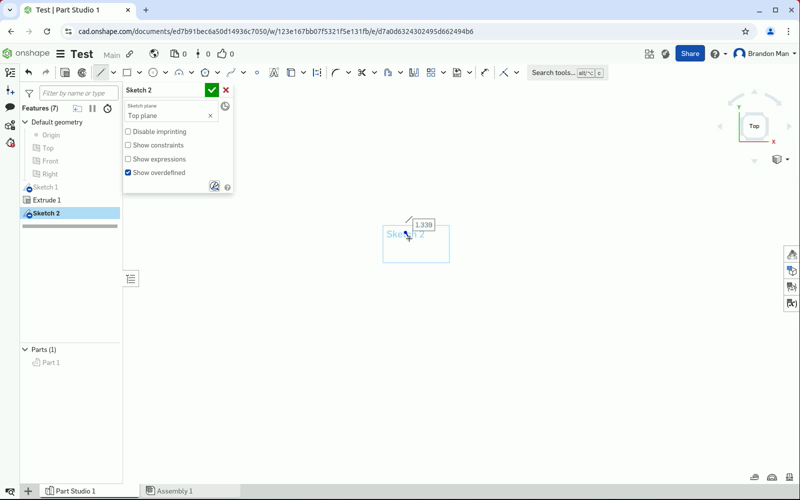
mouse_move(513, 174)
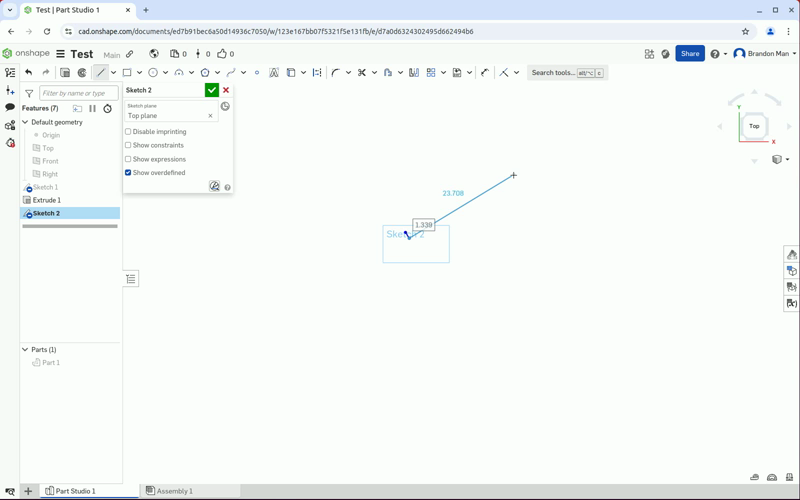
click(513, 174)
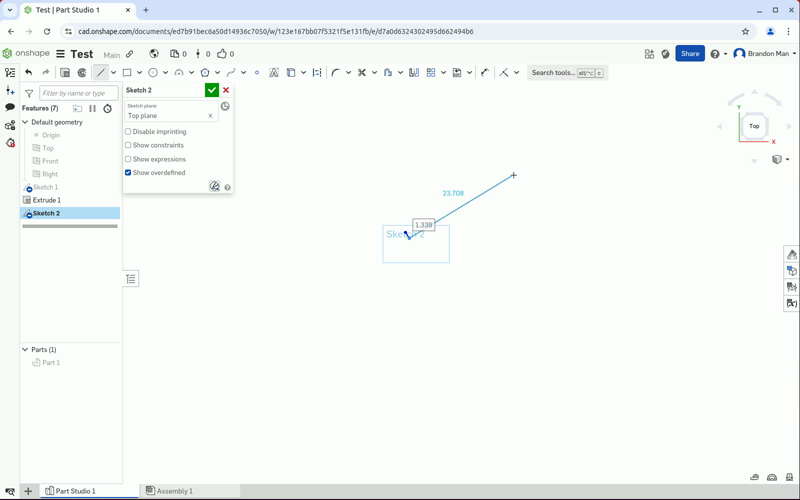
key_up(shift)
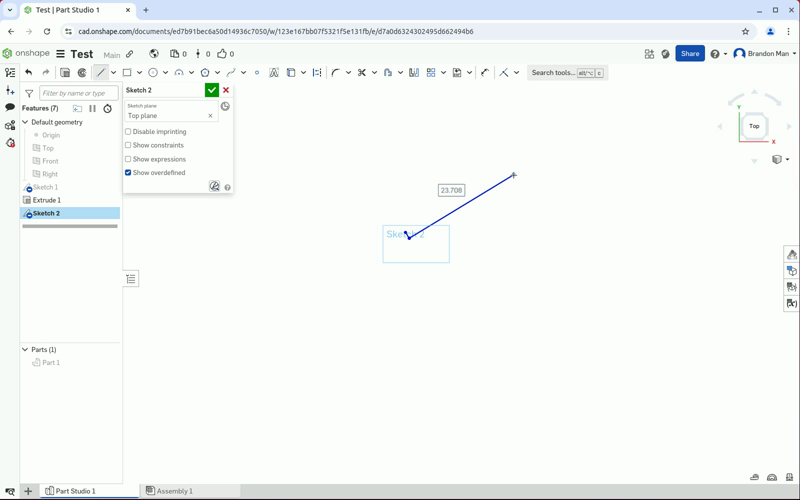
key_down(shift)
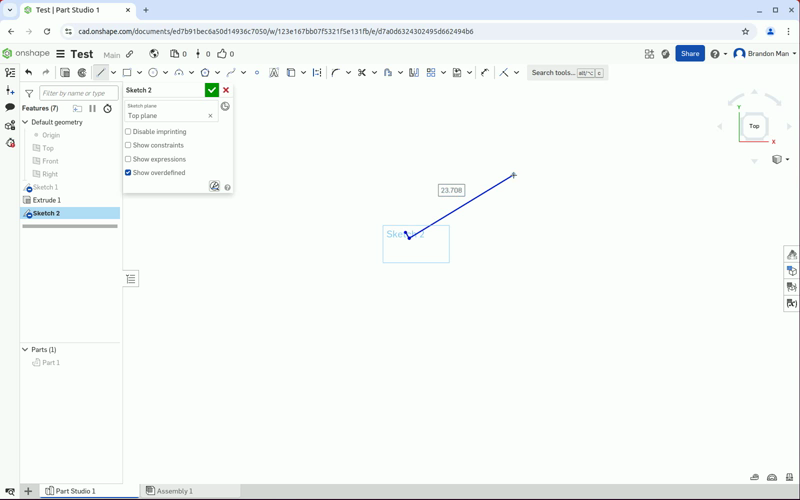
mouse_move(543, 174)
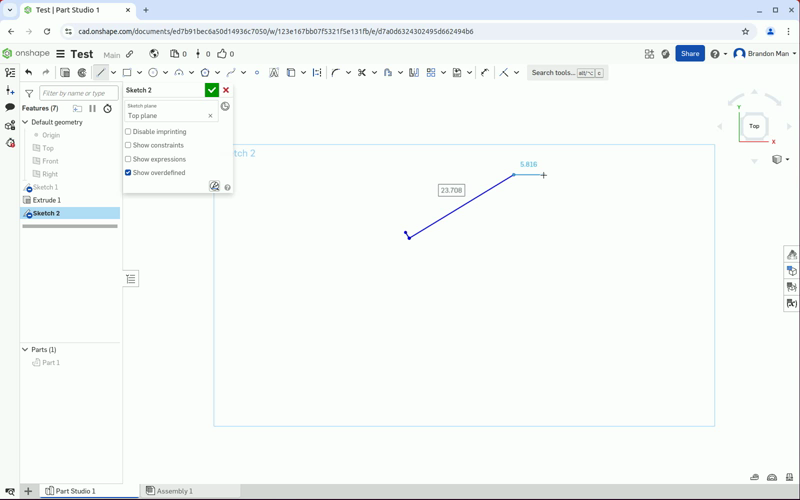
mouse_move(510, 170)
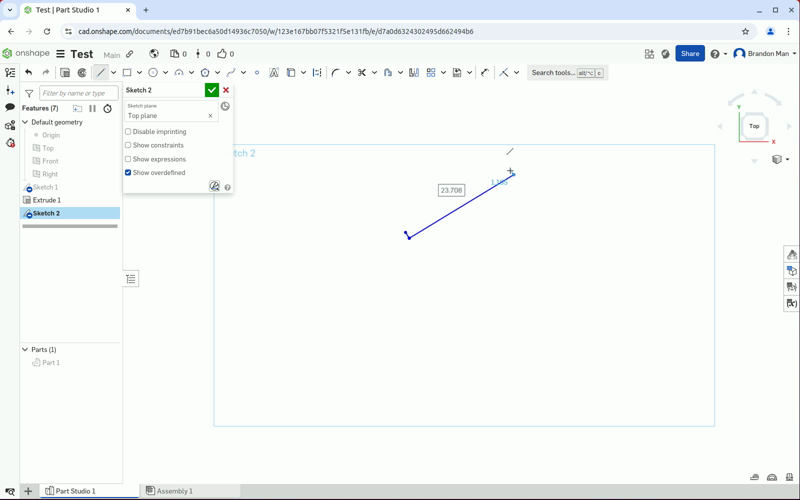
scroll(6)
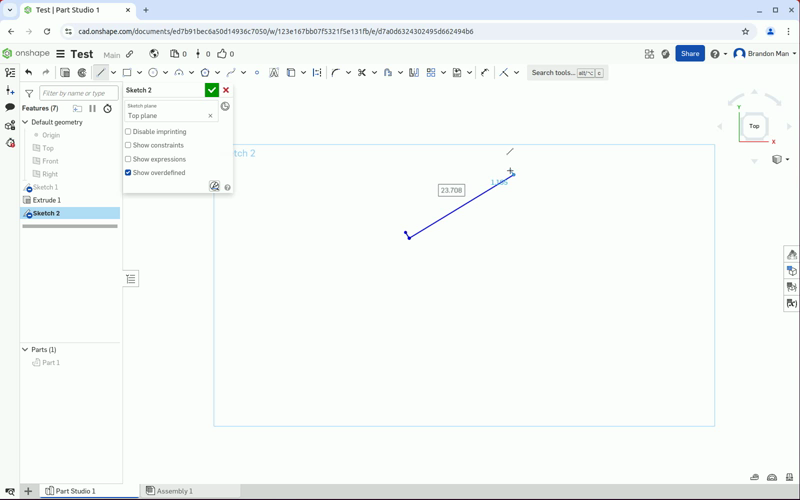
scroll(6)
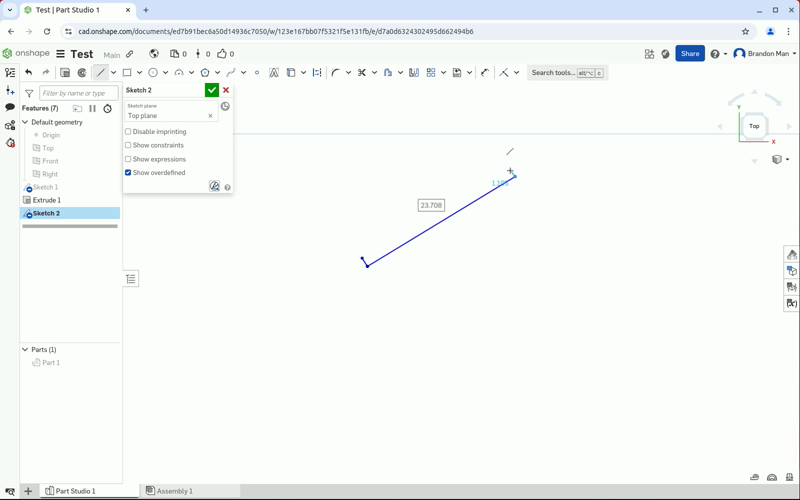
scroll(6)
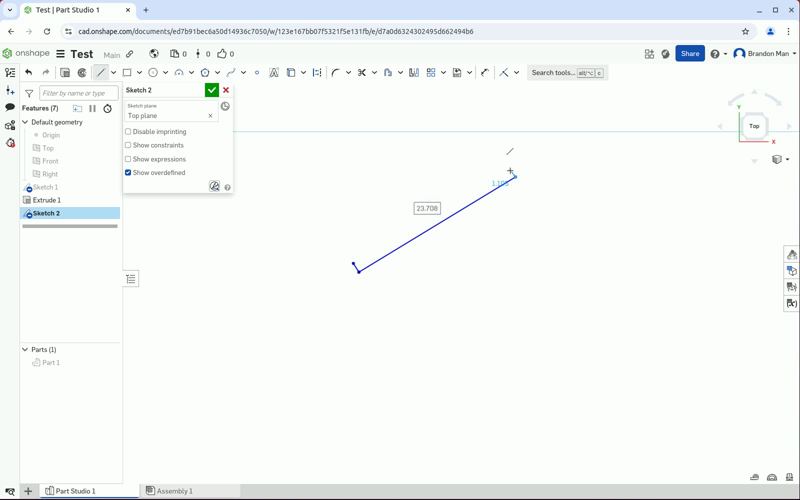
scroll(6)
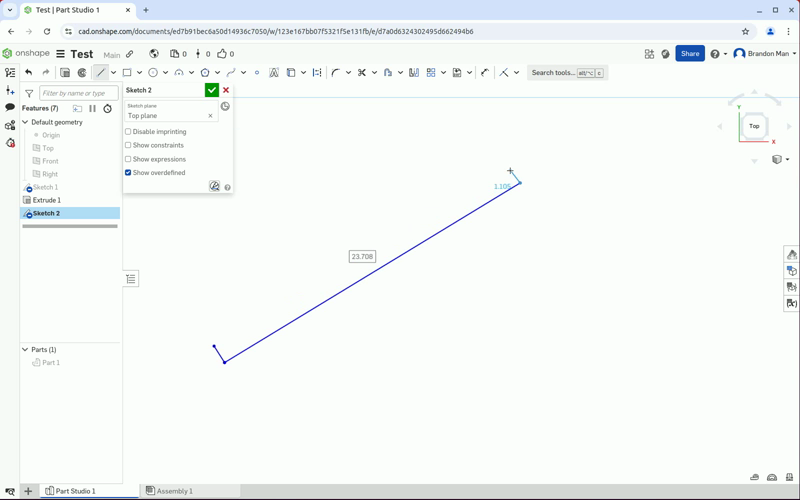
scroll(6)
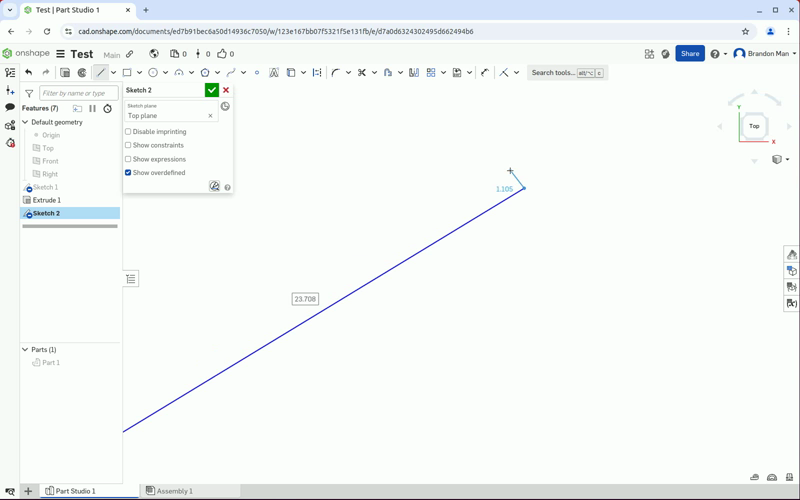
scroll(6)
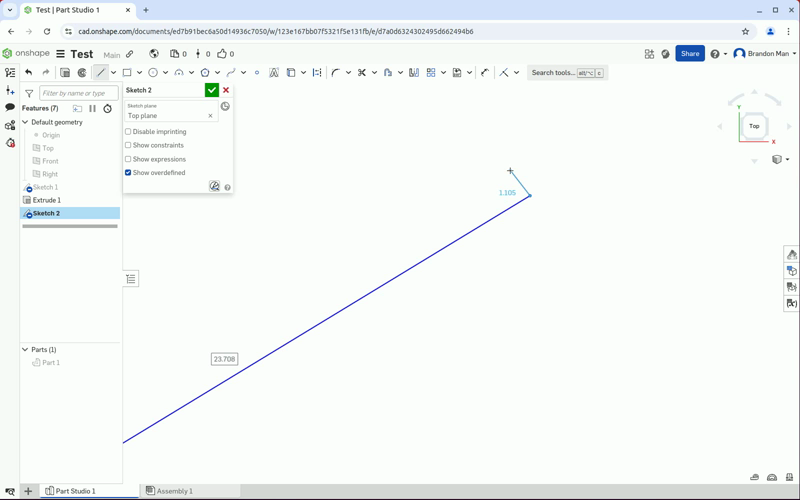
scroll(6)
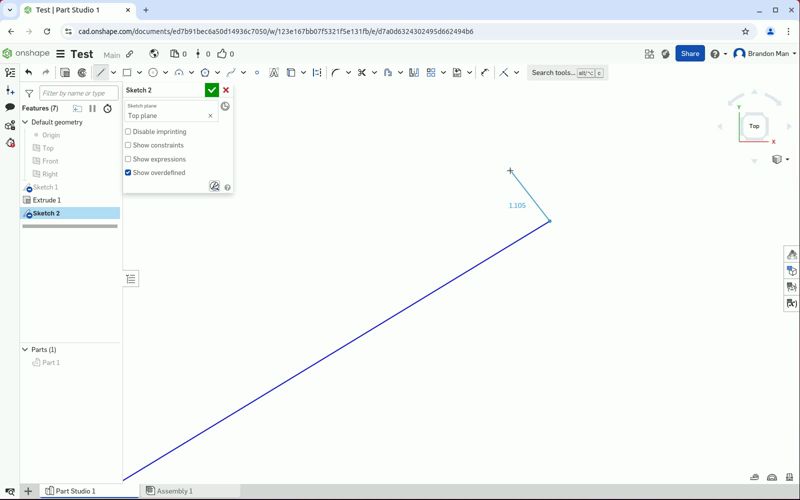
click(510, 170)
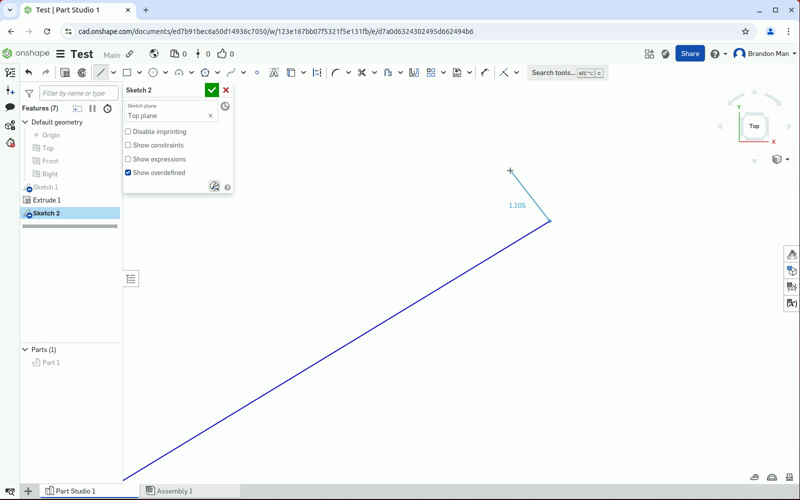
scroll(-6)
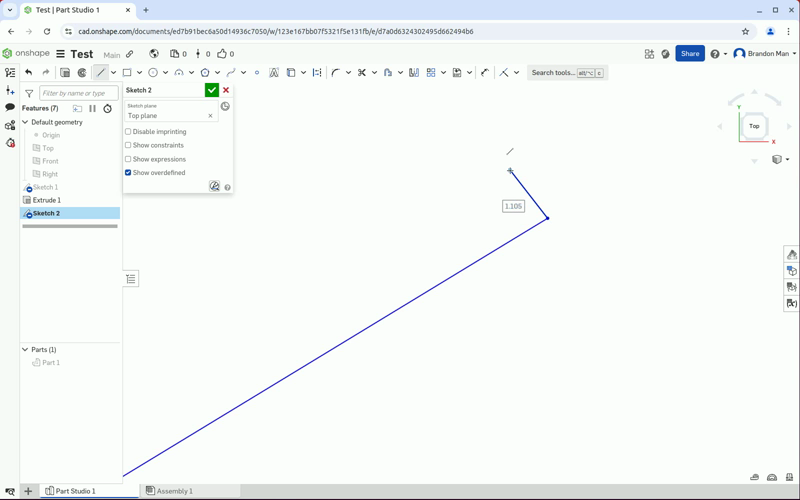
scroll(-6)
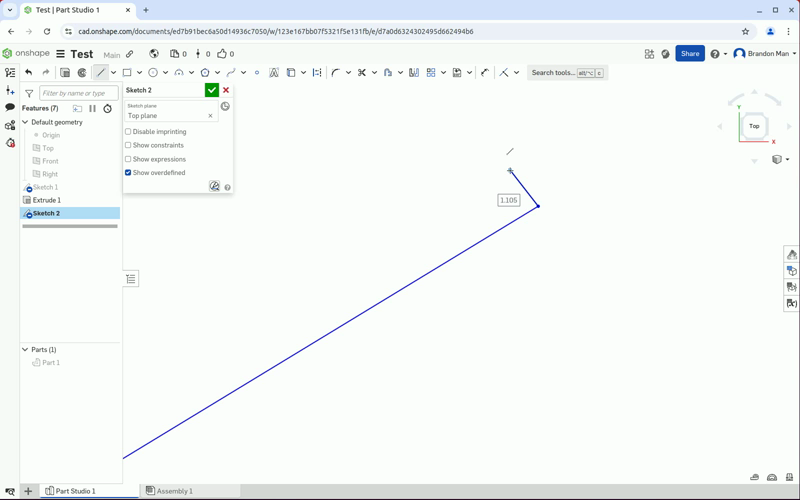
scroll(-6)
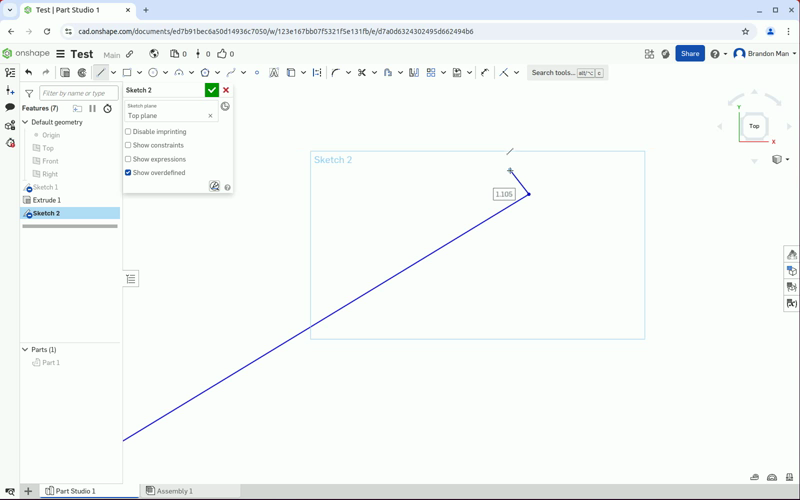
scroll(-6)
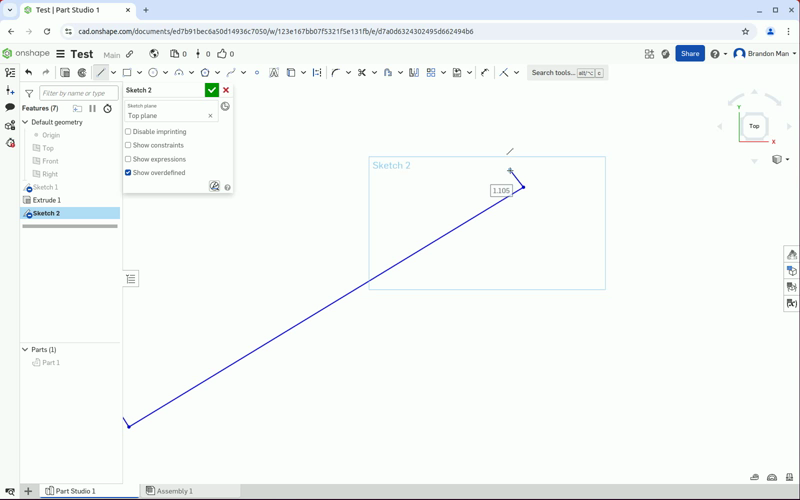
scroll(-6)
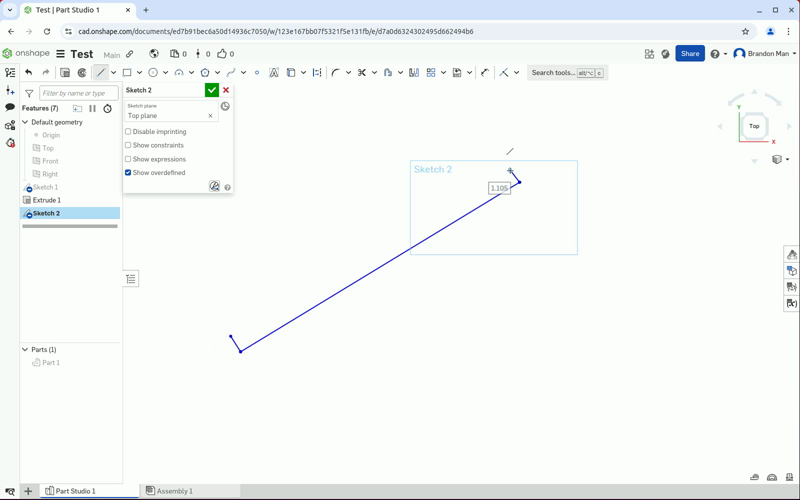
scroll(-6)
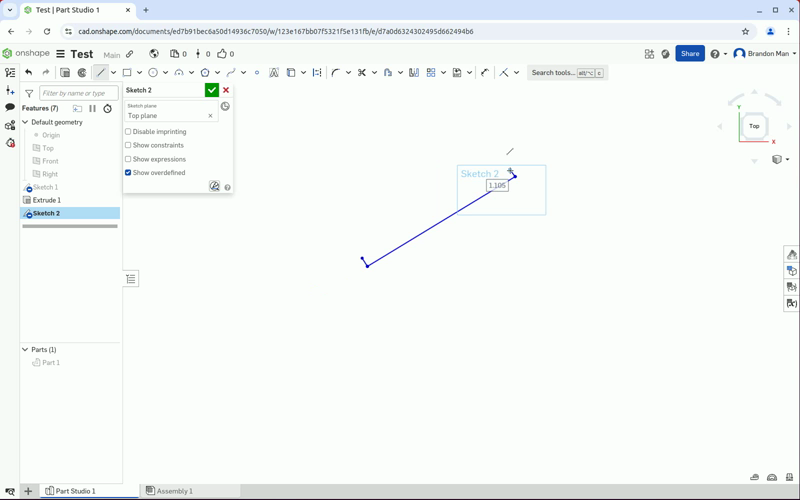
scroll(-6)
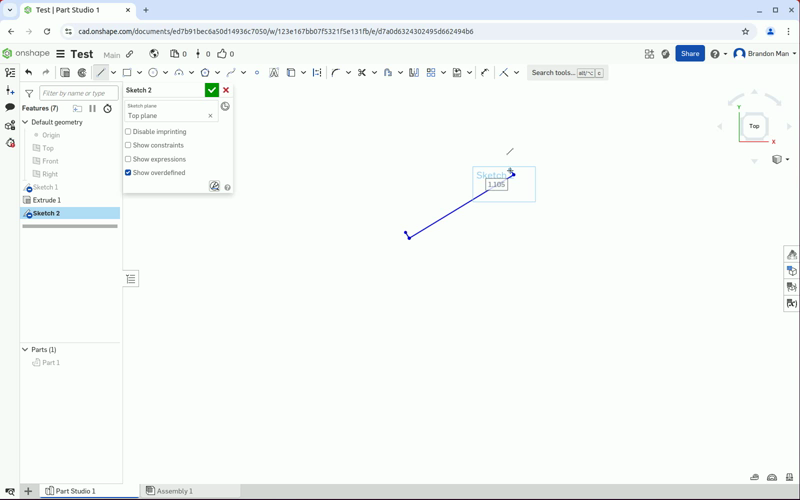
key_up(shift)
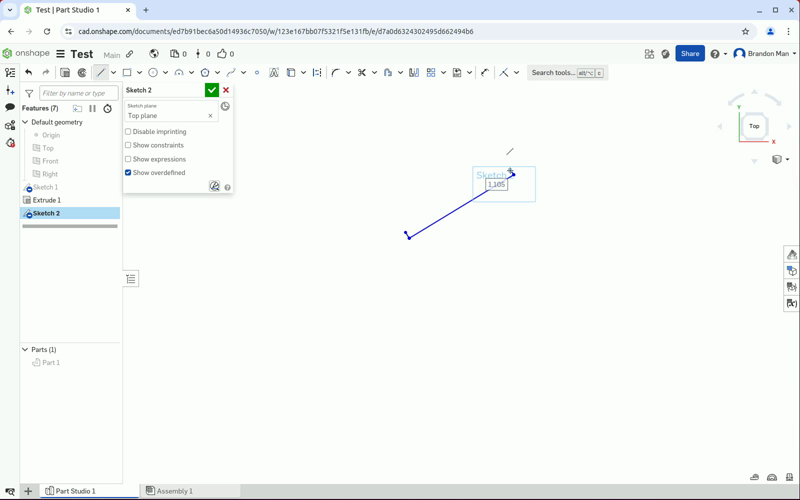
key_down(shift)
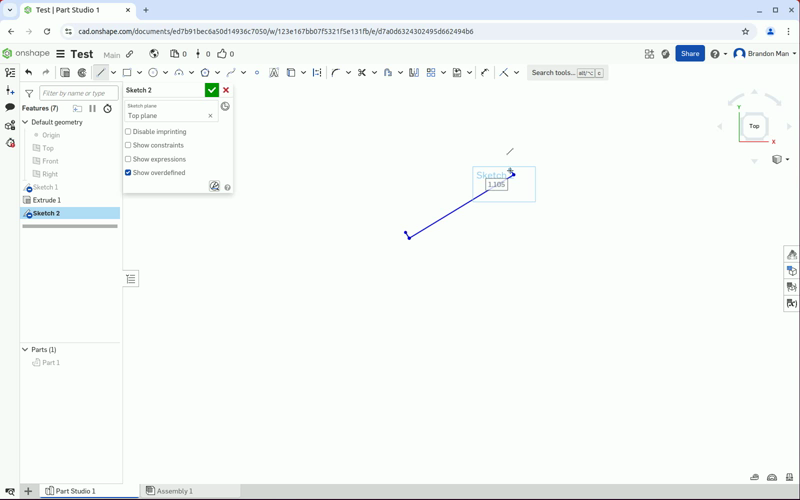
mouse_move(405, 232)
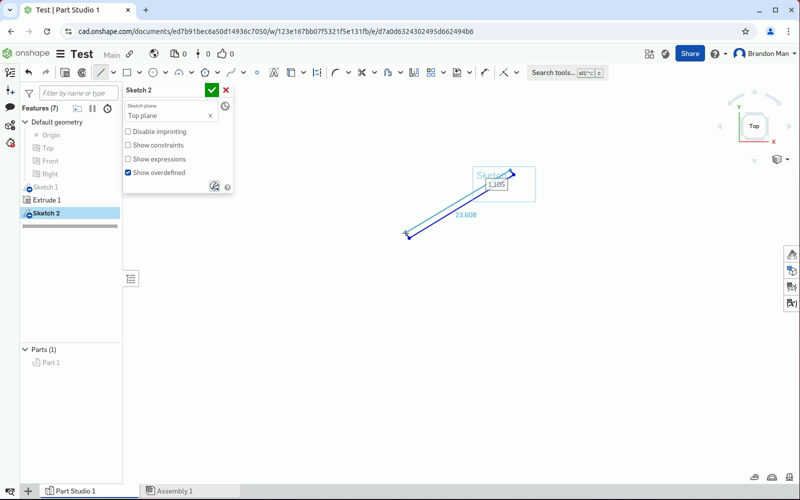
key_up(shift)
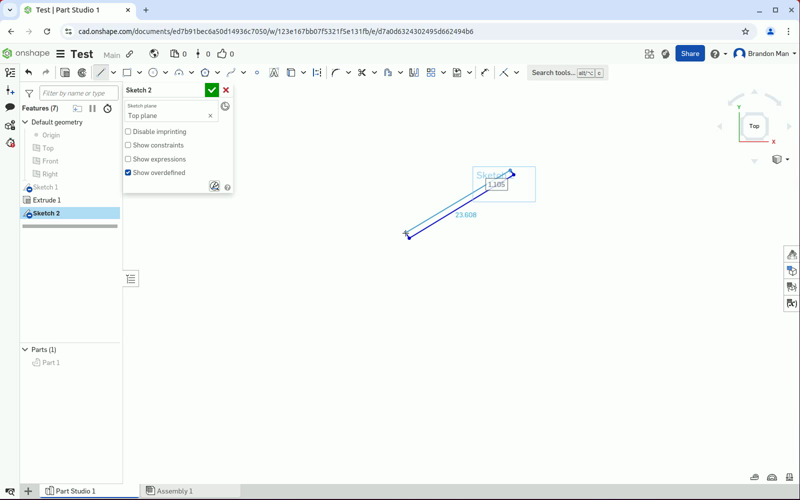
click(405, 232)
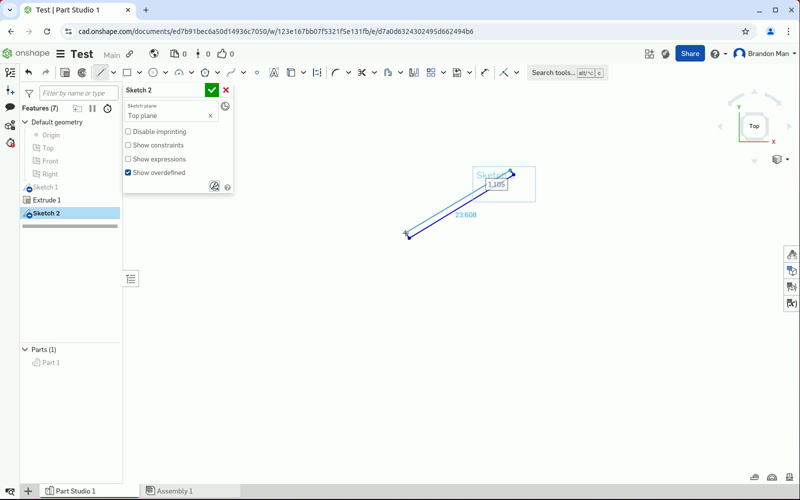
key(esc)
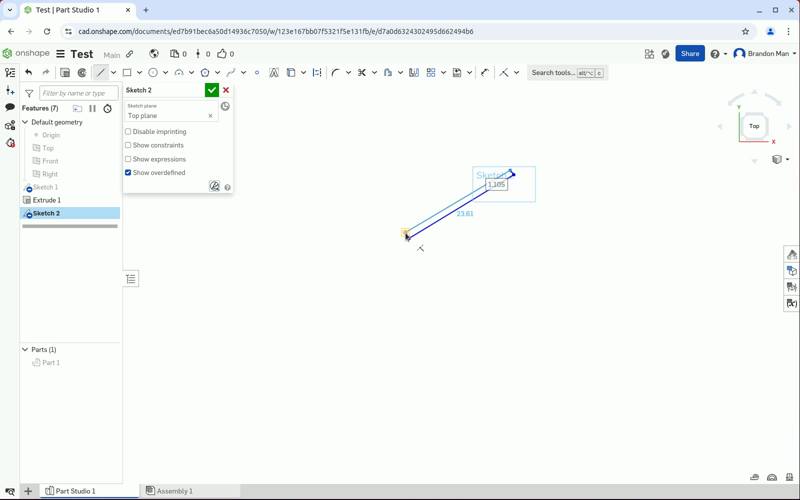
mouse_move(463, 204)
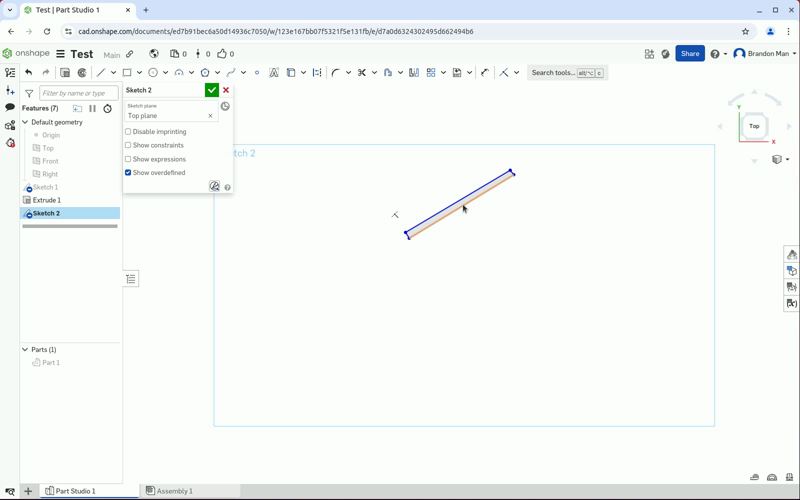
scroll(6)
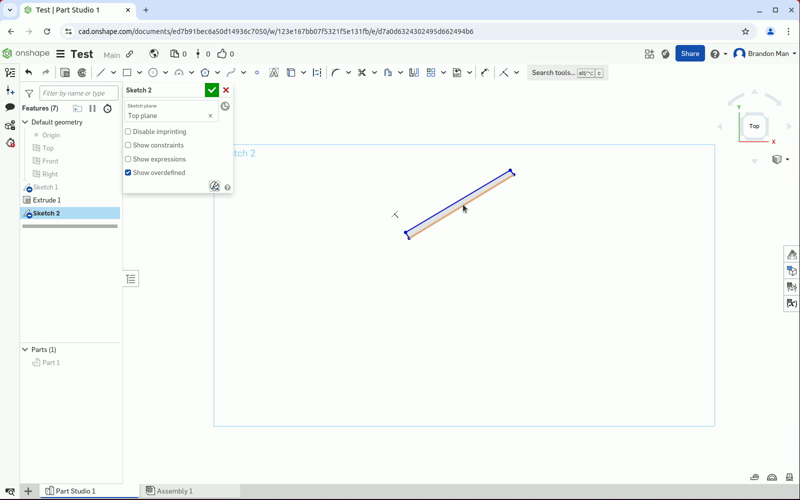
scroll(6)
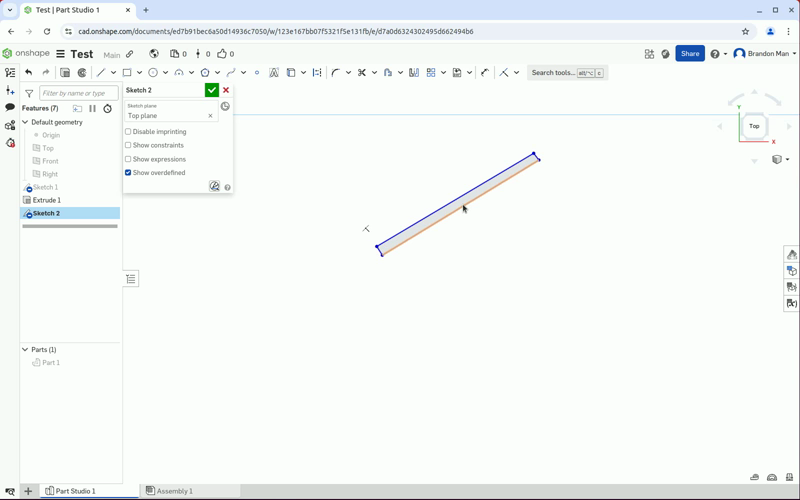
scroll(6)
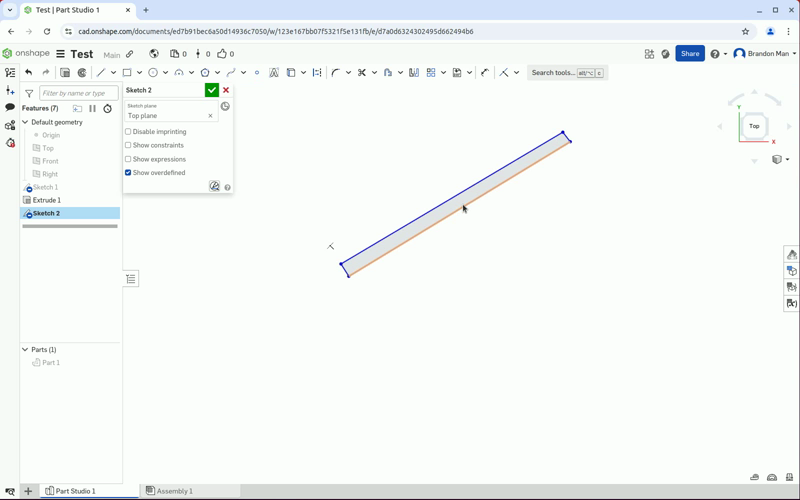
scroll(6)
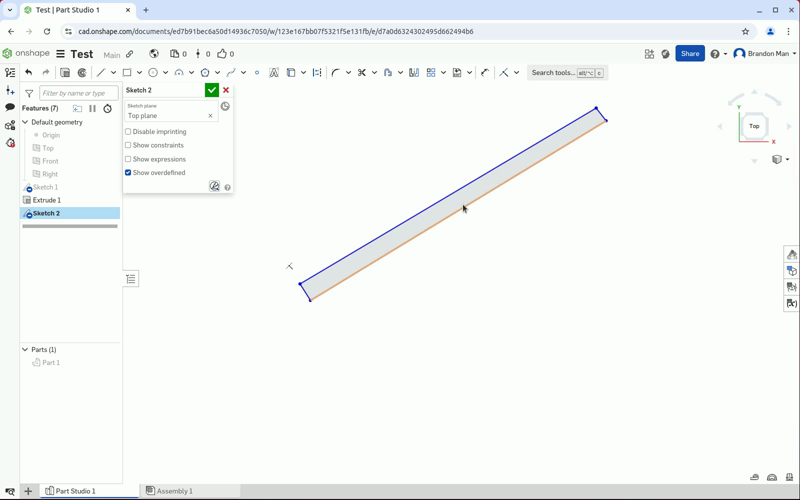
scroll(6)
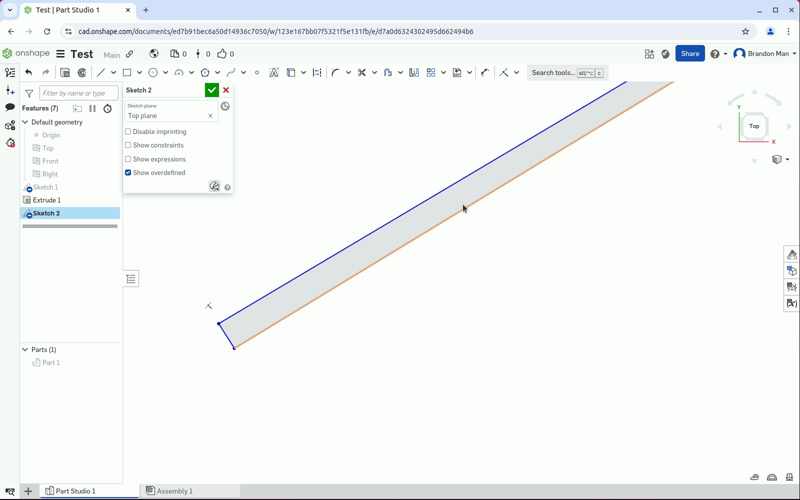
scroll(6)
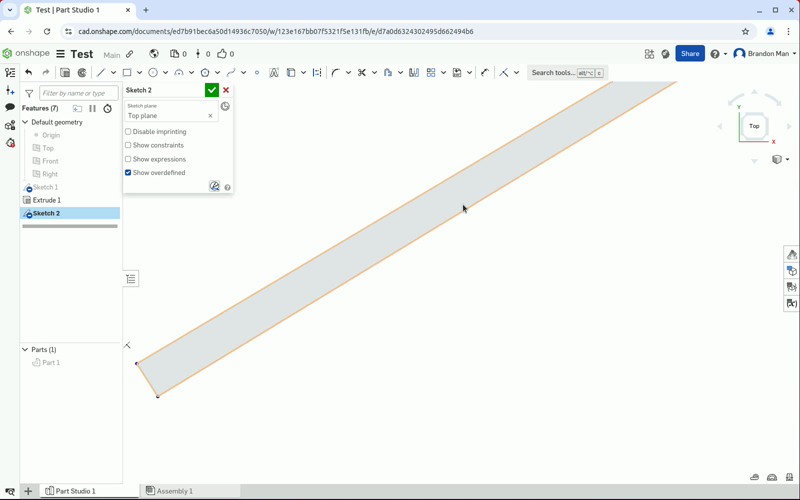
scroll(6)
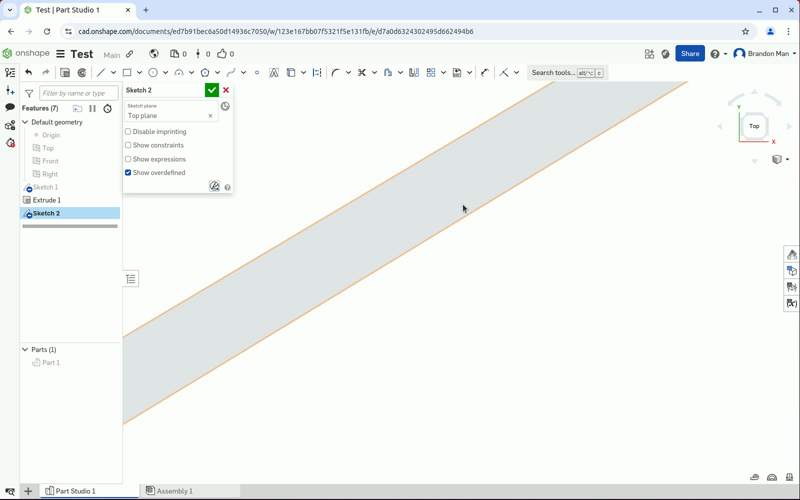
click(463, 204)
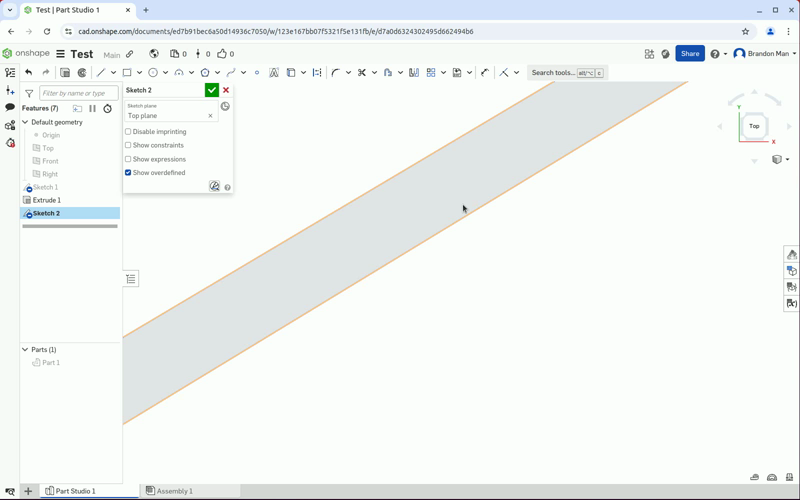
scroll(-6)
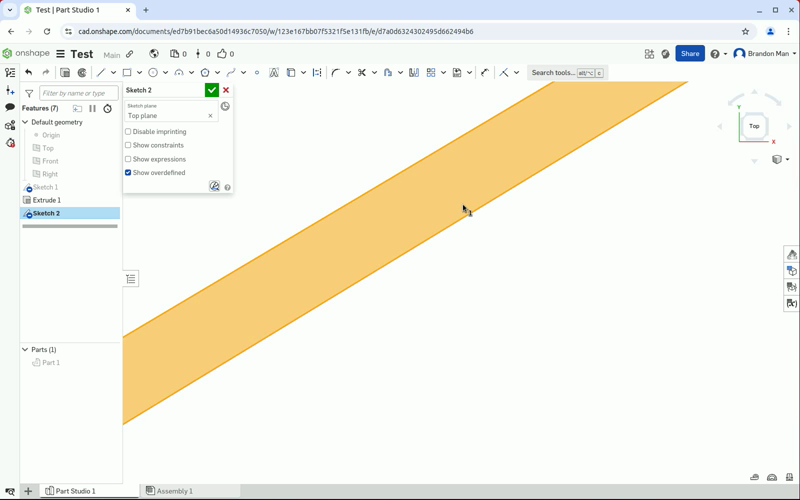
scroll(-6)
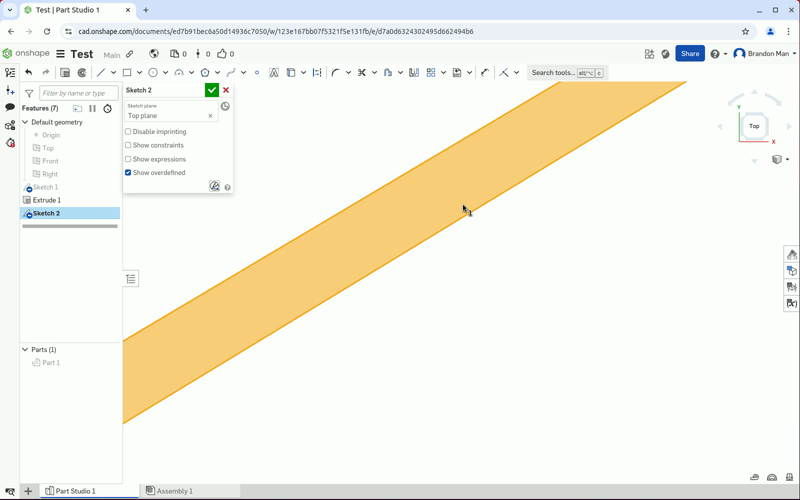
scroll(-6)
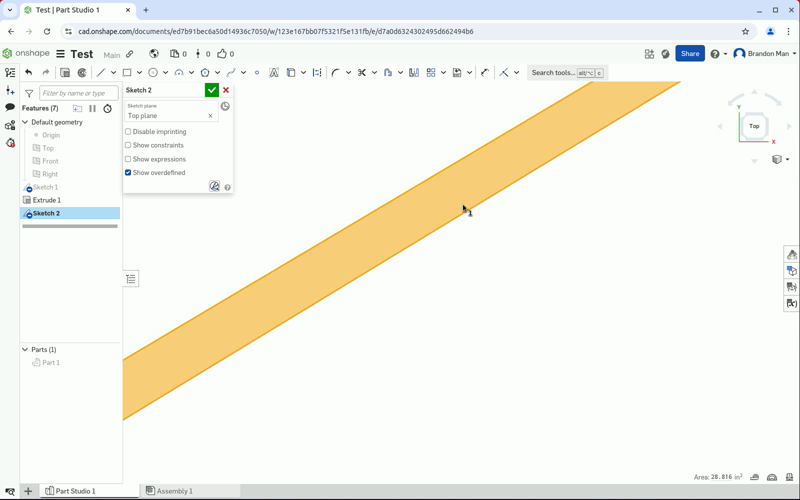
scroll(-6)
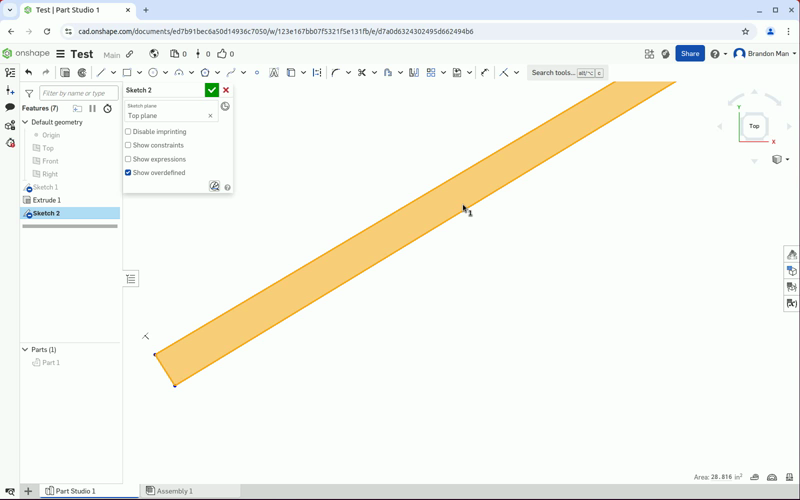
scroll(-6)
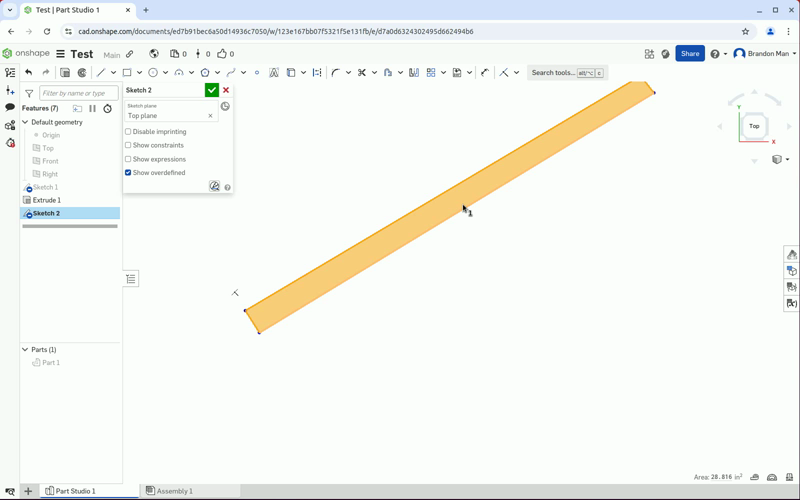
scroll(-6)
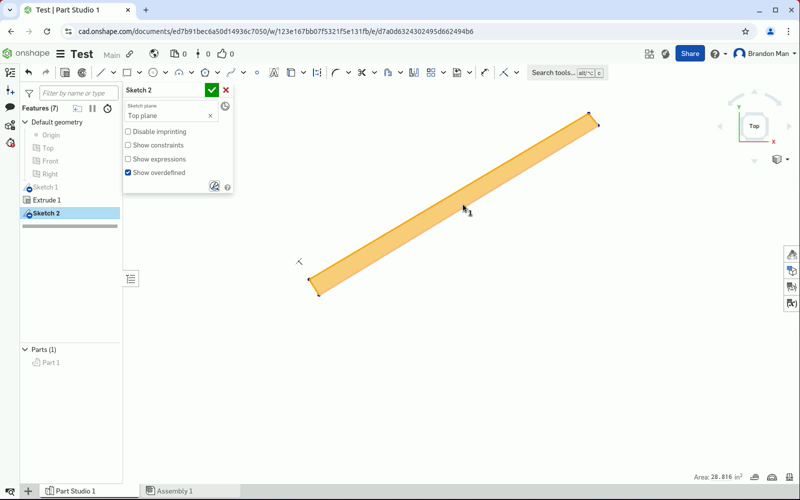
scroll(-6)
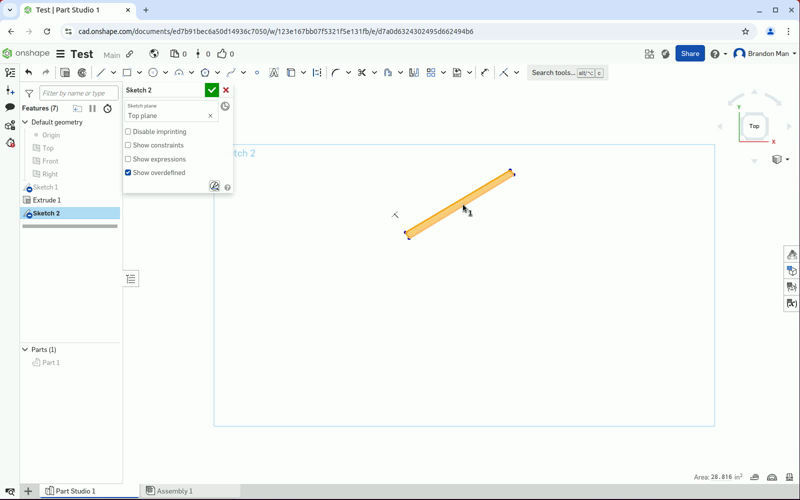
mouse_move(73, 352)
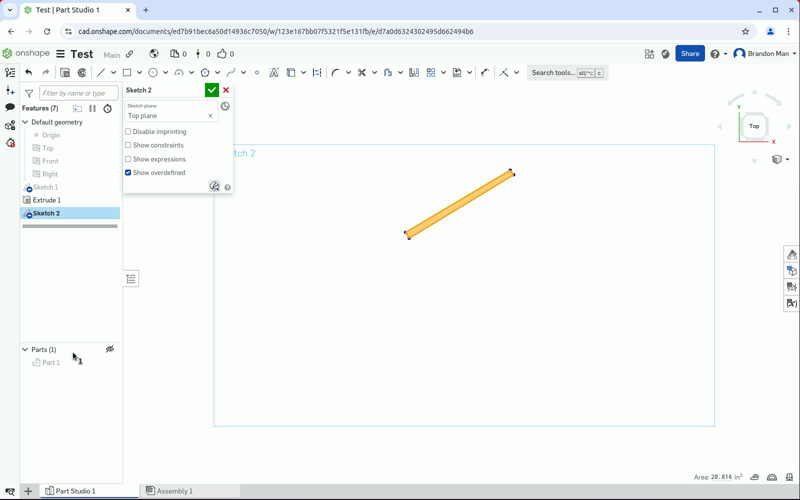
key(shift+y)
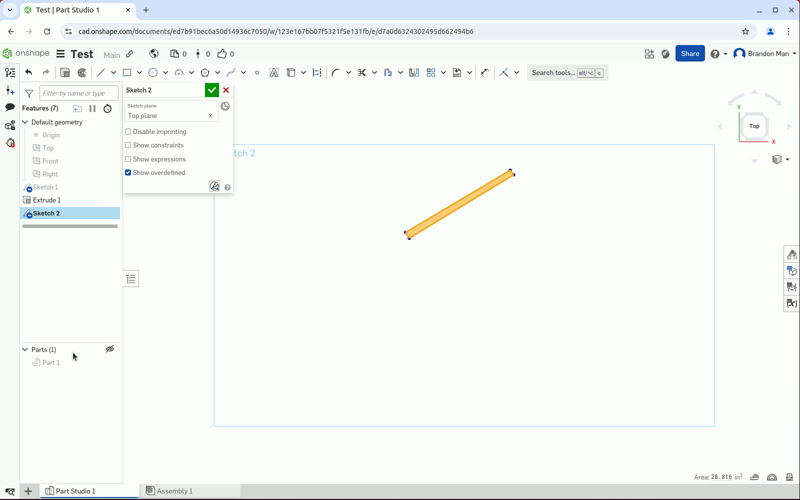
key(shift+e)
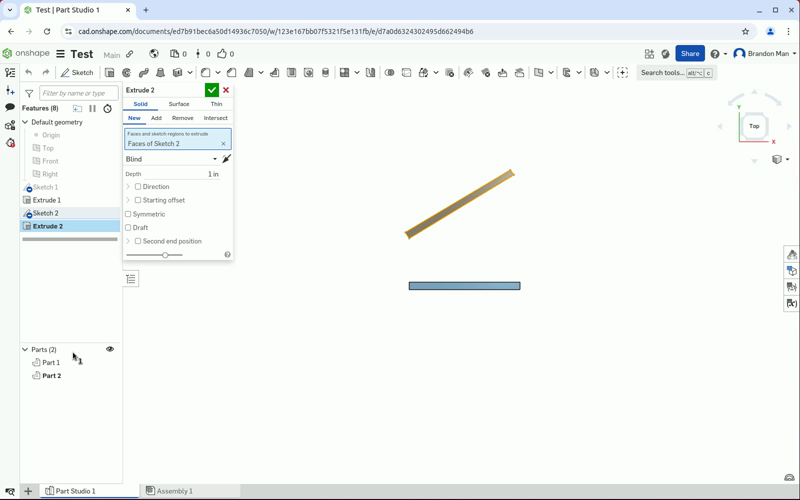
mouse_move(143, 106)
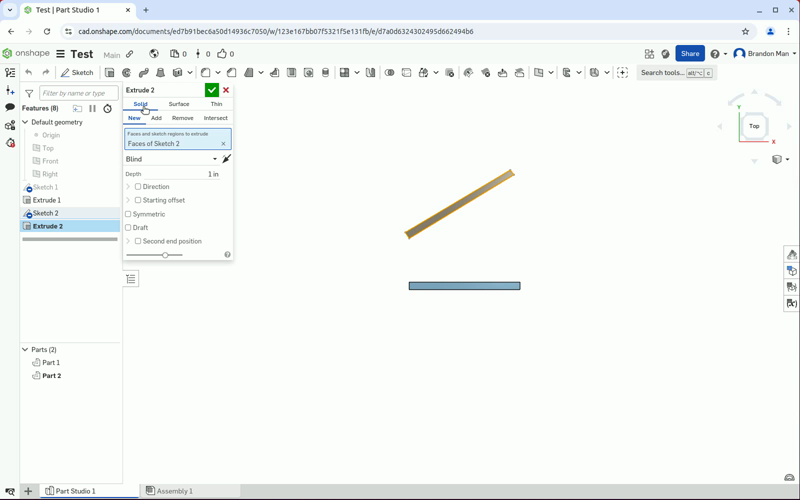
click(143, 106)
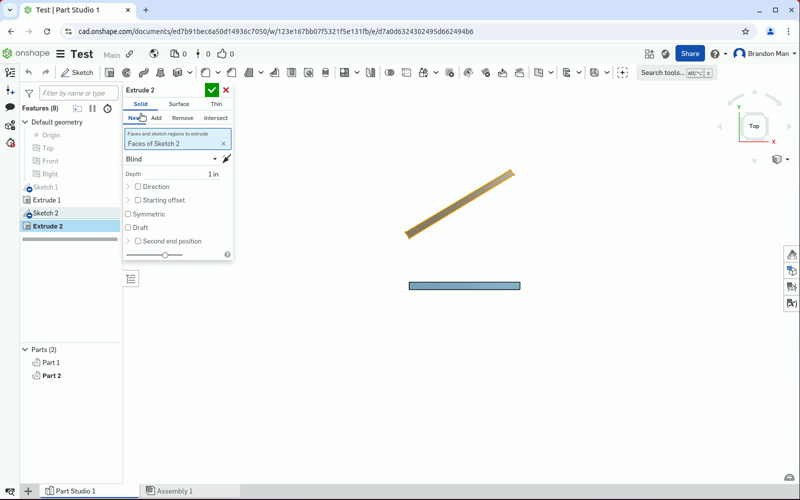
mouse_move(137, 120)
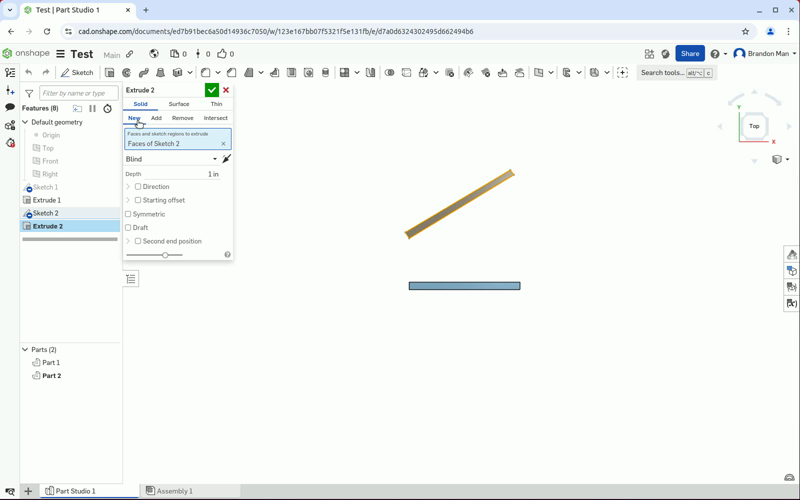
click(137, 120)
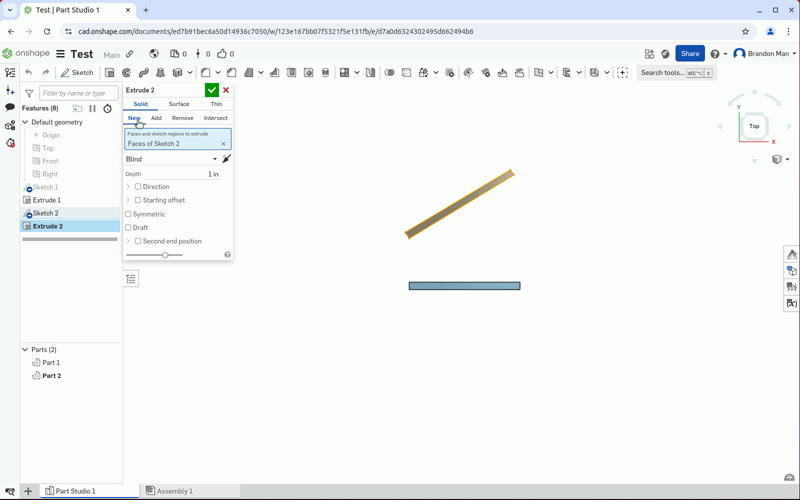
key(tab, 4)
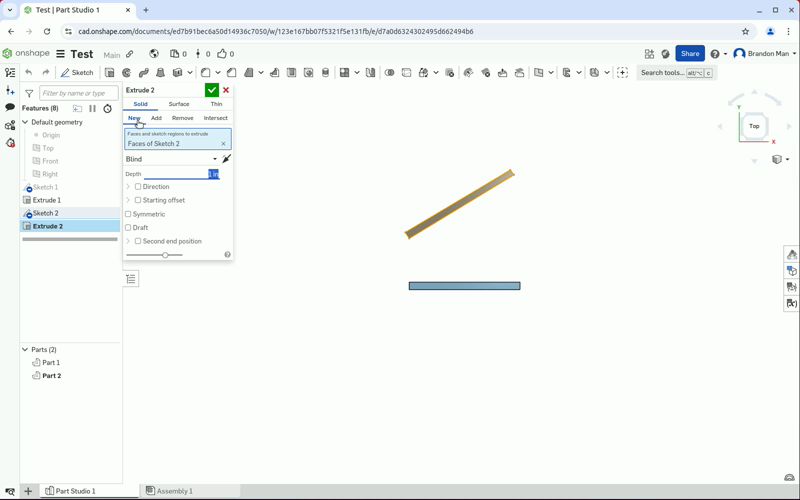
text(4.333)
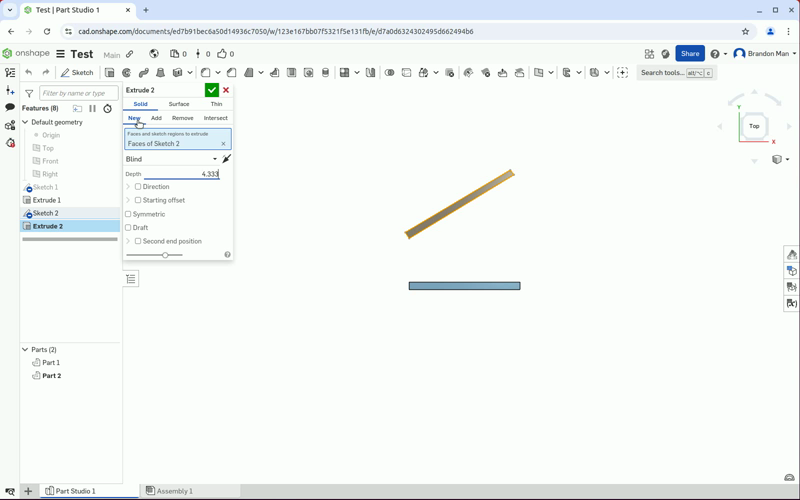
key(enter)
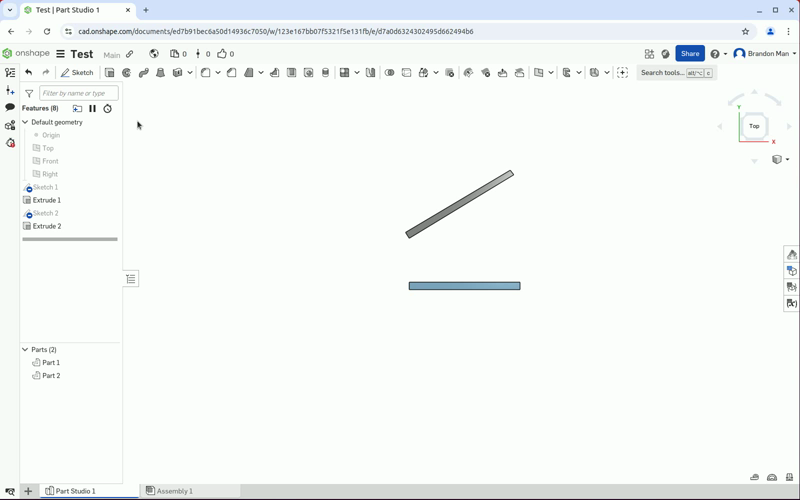
key(shift+h)
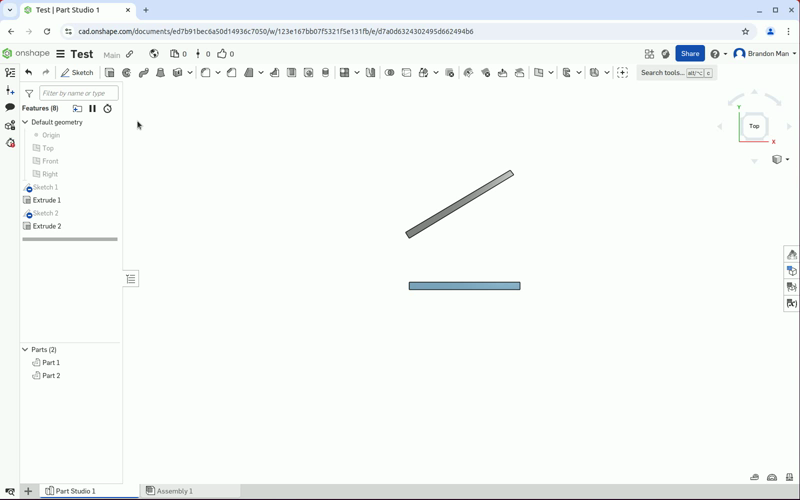
key(shift+h)
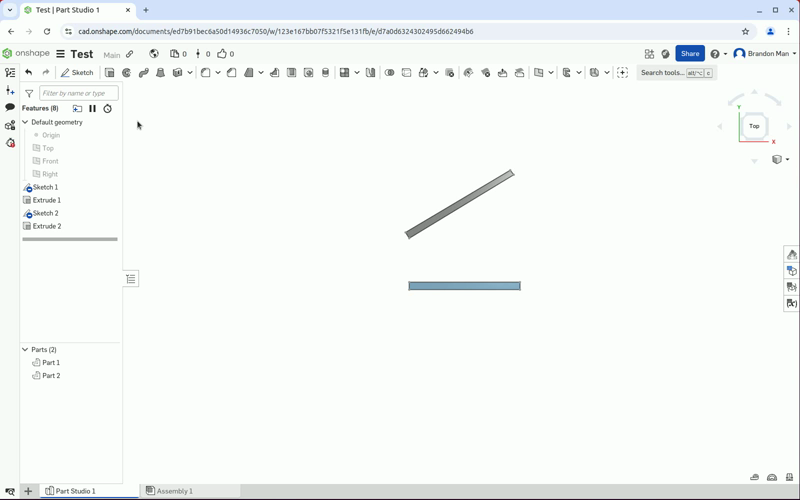
key(shift+7)
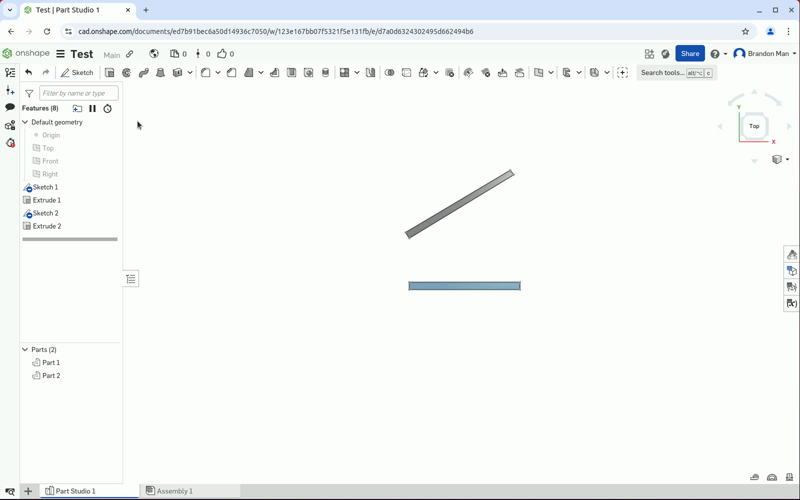
key(up, 3)
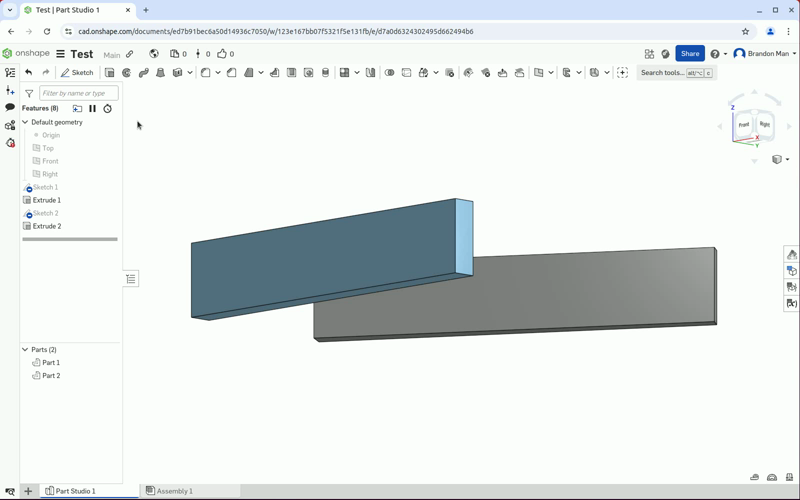
key(left, 3)
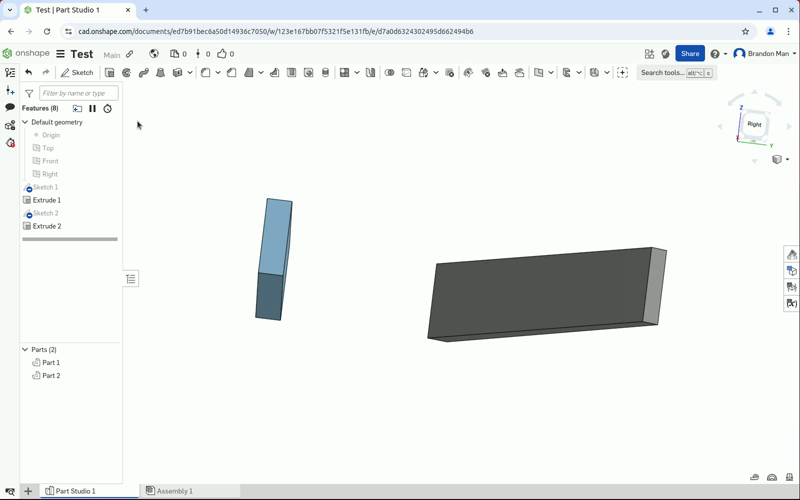
key(right, 3)
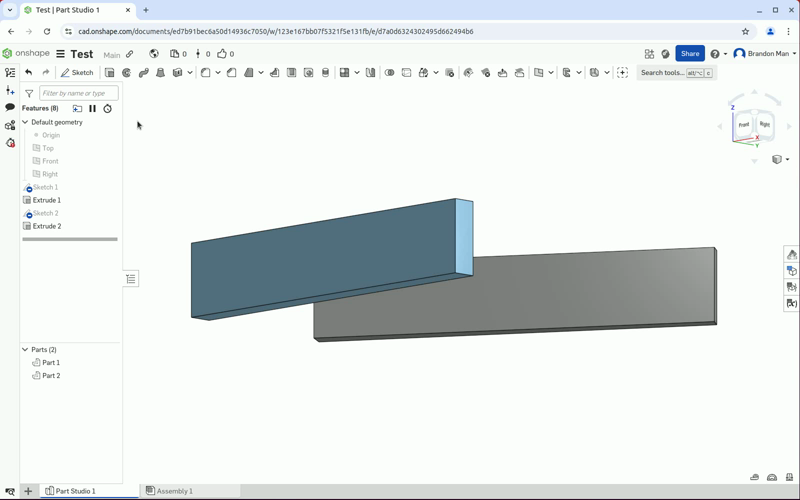
key(down, 3)
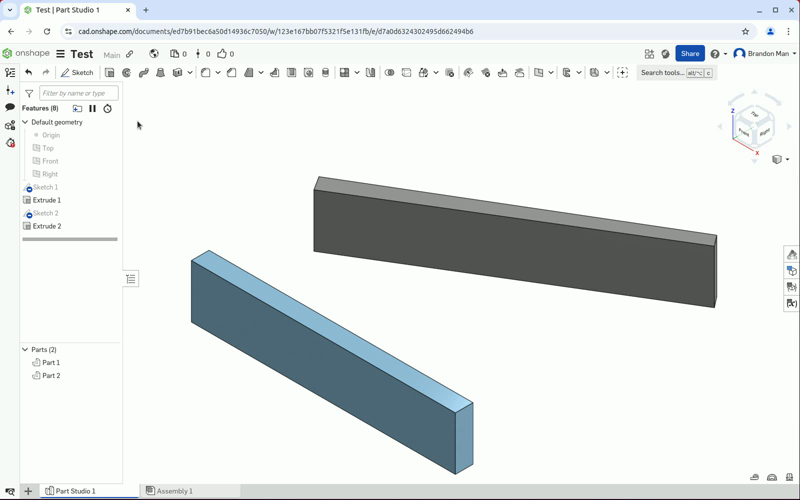
mouse_move(73, 189)
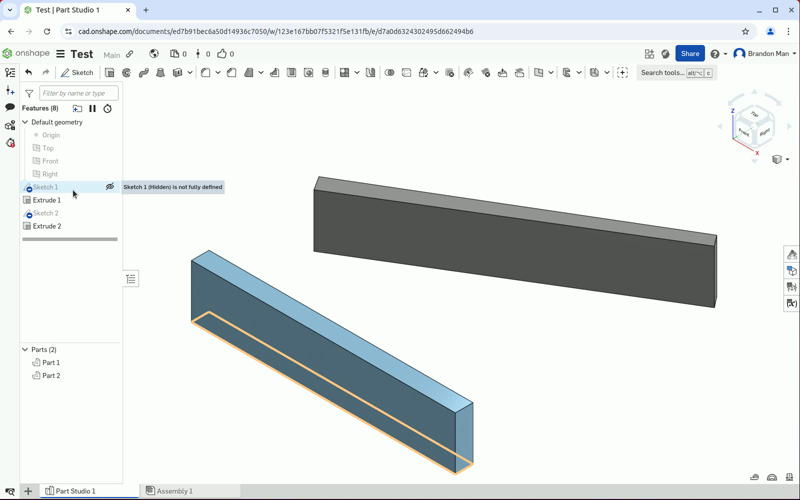
click(73, 189)